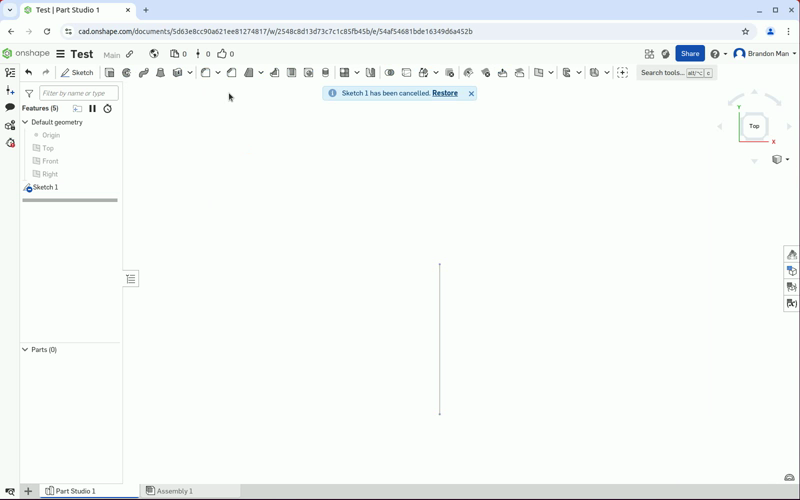
key(shift+h)
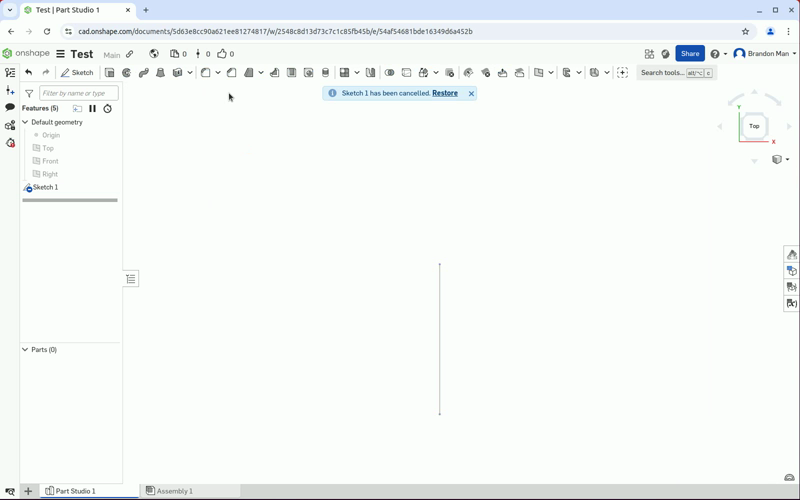
key(shift+s)
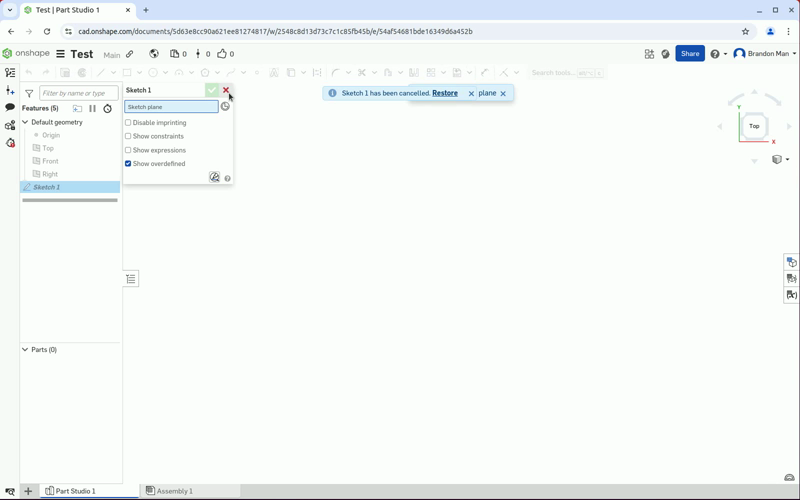
mouse_move(73, 150)
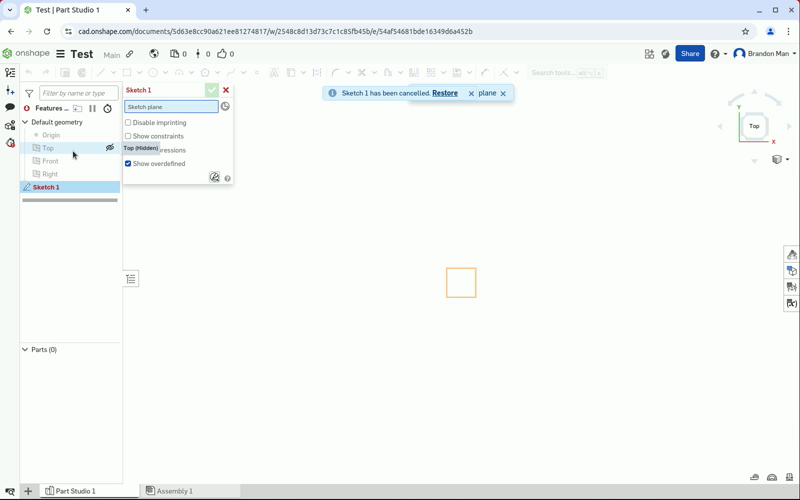
click(73, 150)
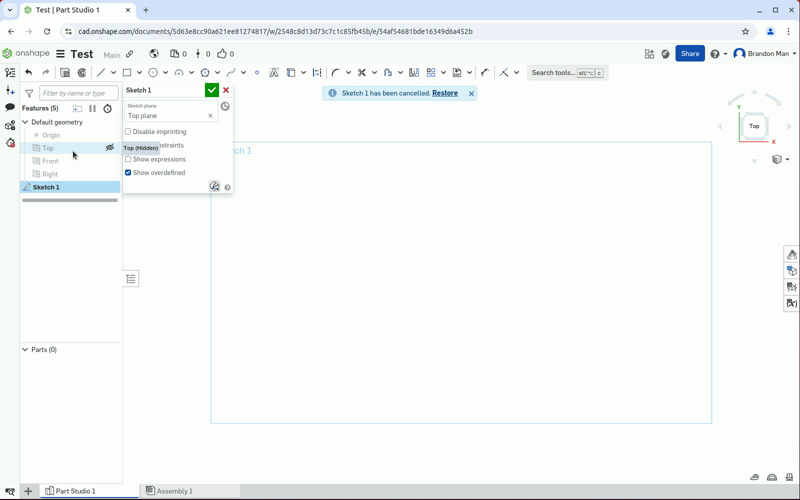
mouse_move(73, 352)
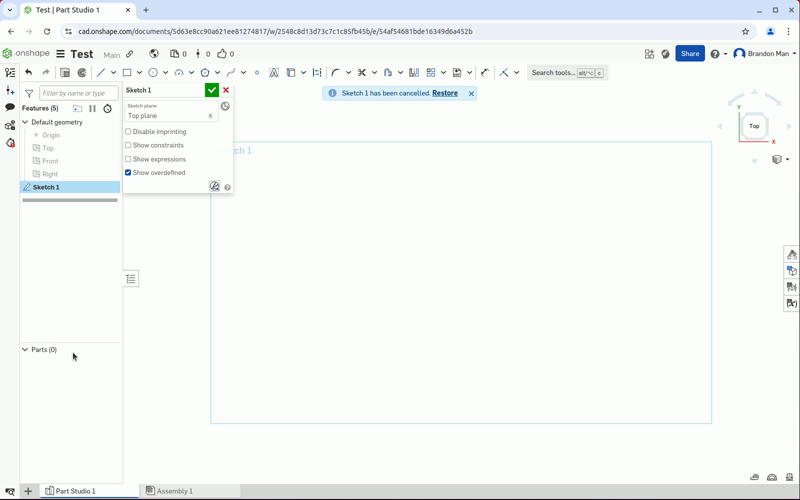
key(y)
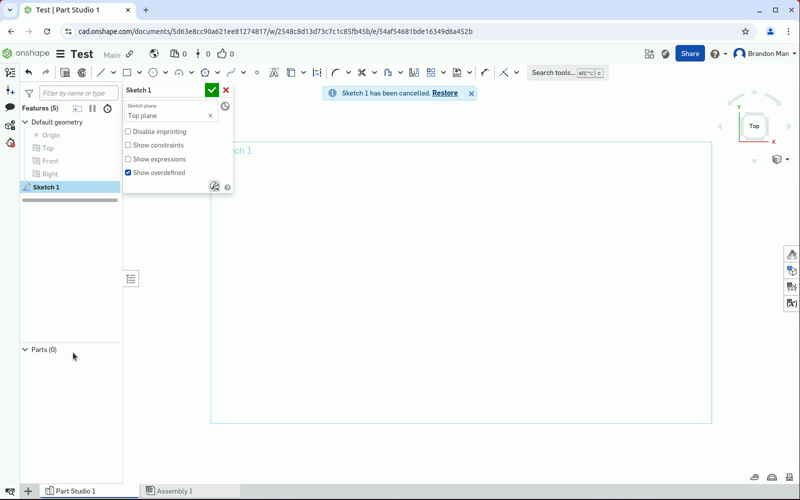
key(c)
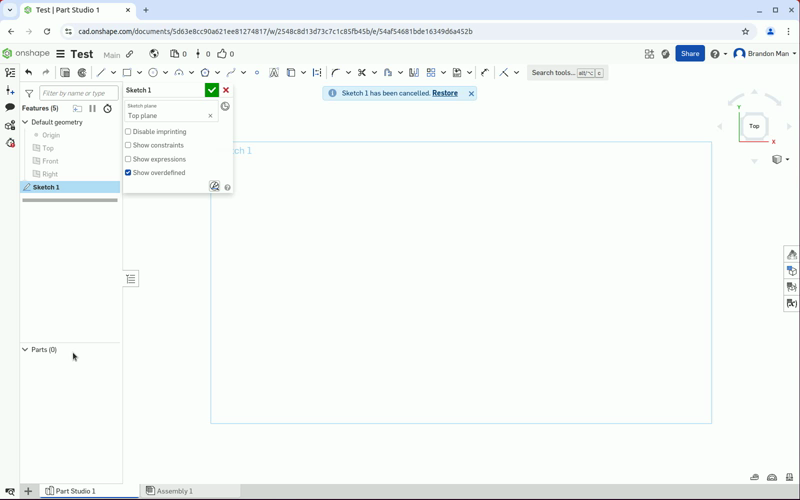
key_down(shift)
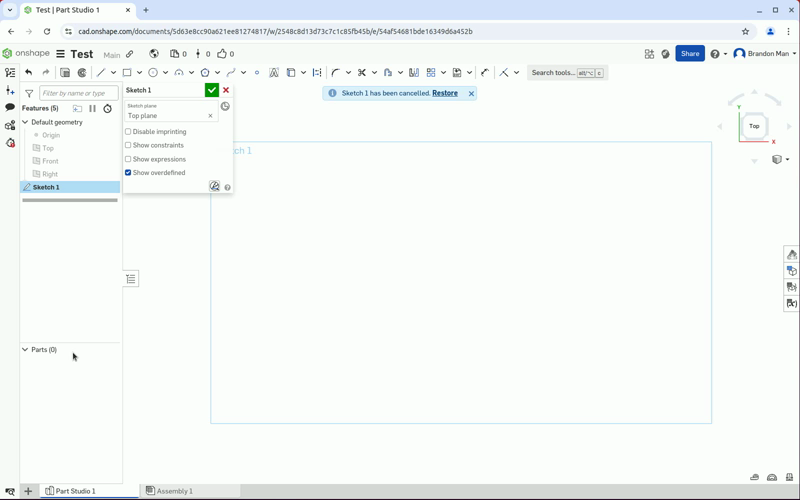
mouse_move(461, 282)
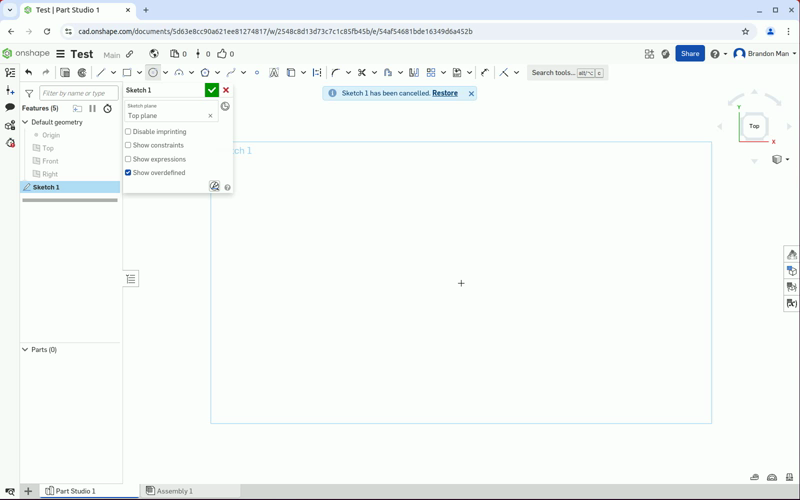
click(461, 282)
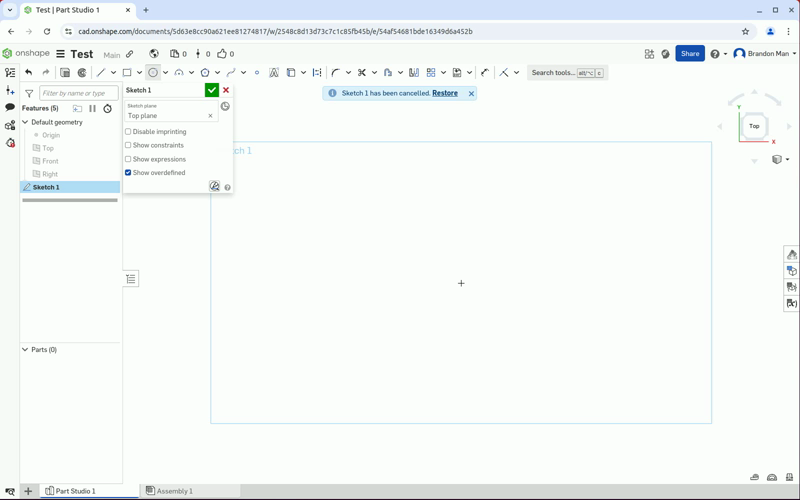
key_up(shift)
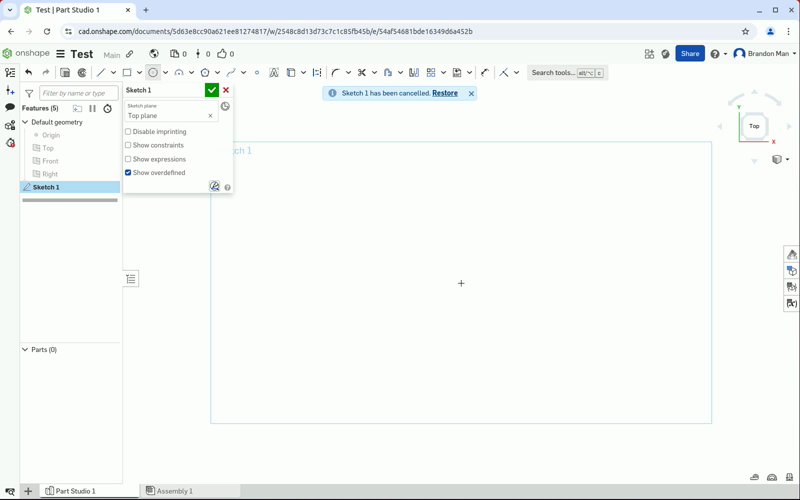
mouse_move(518, 282)
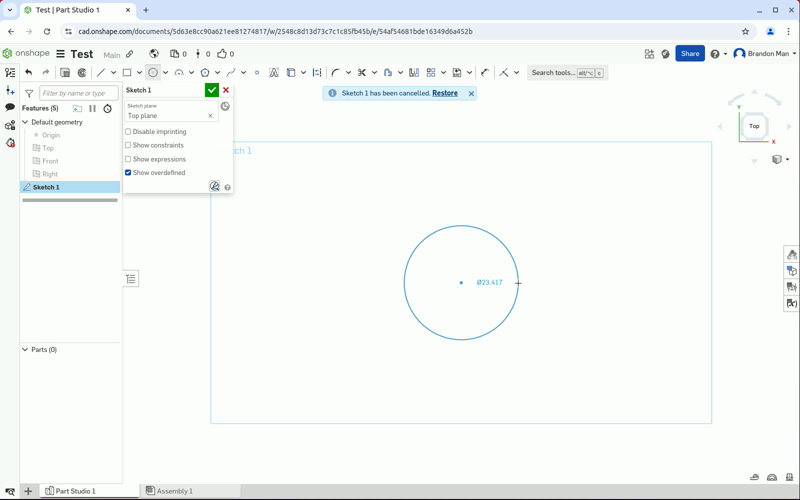
click(518, 282)
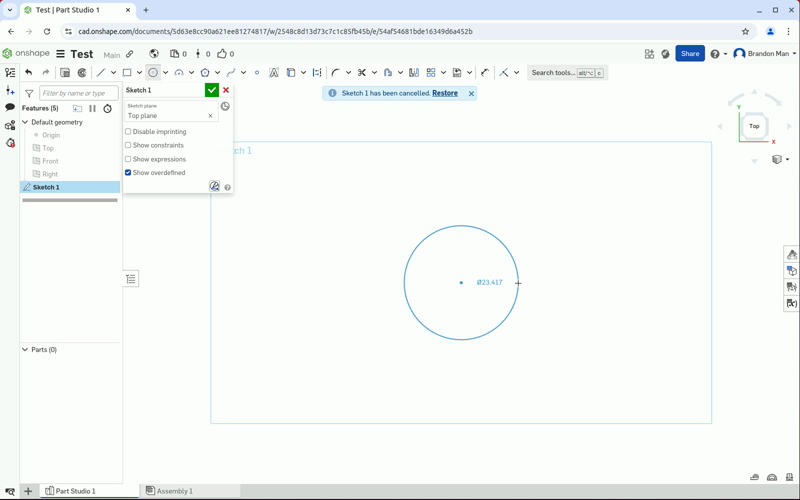
key(esc)
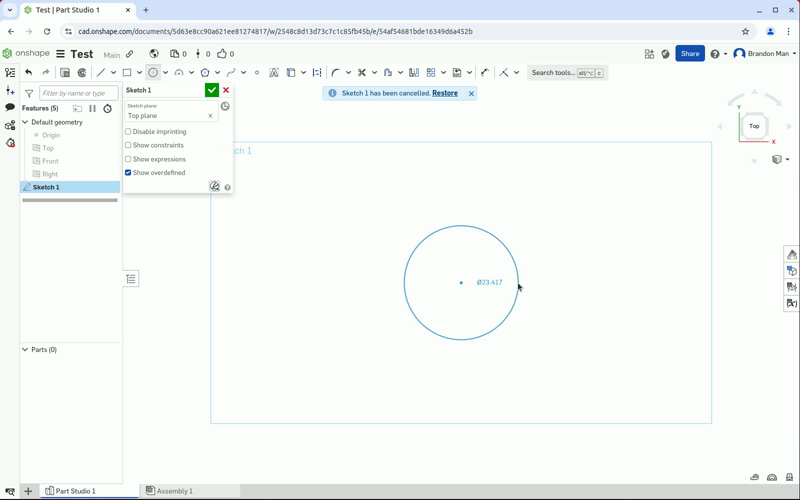
key(c)
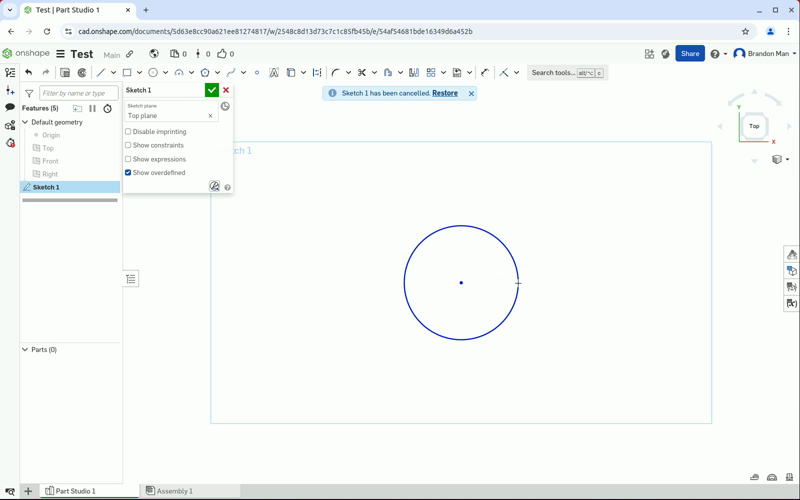
key_down(shift)
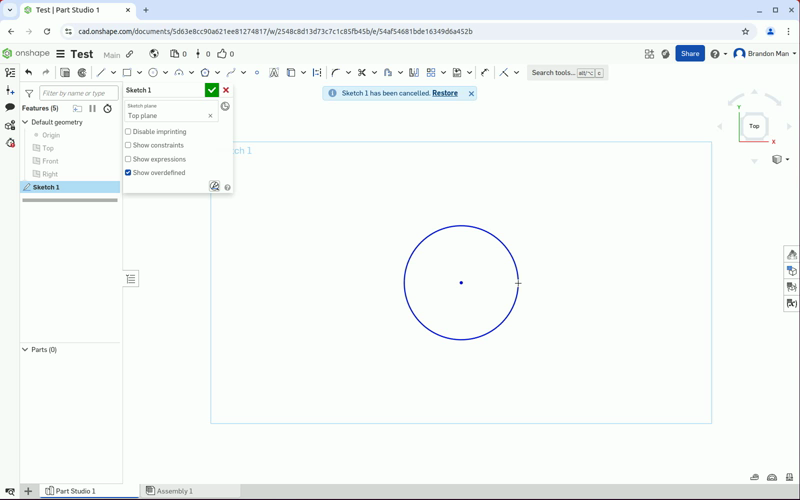
mouse_move(461, 282)
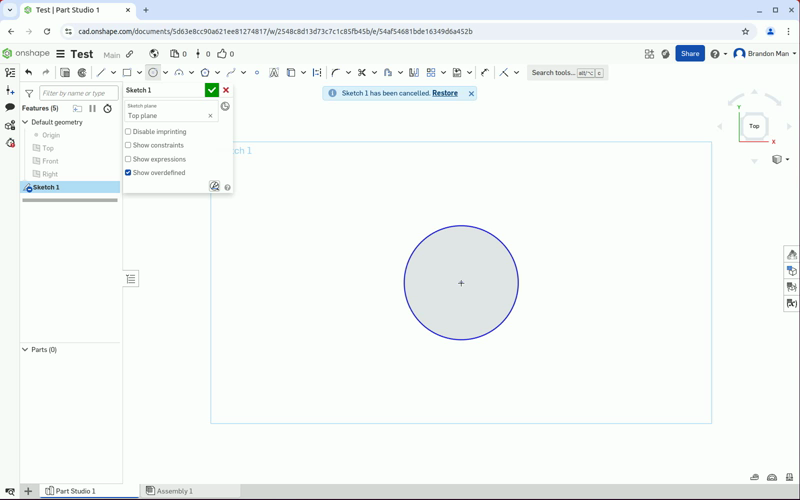
click(461, 282)
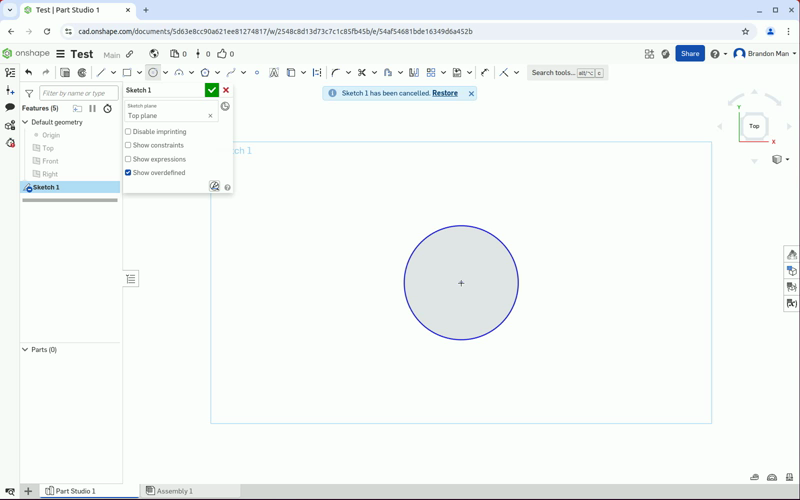
key_up(shift)
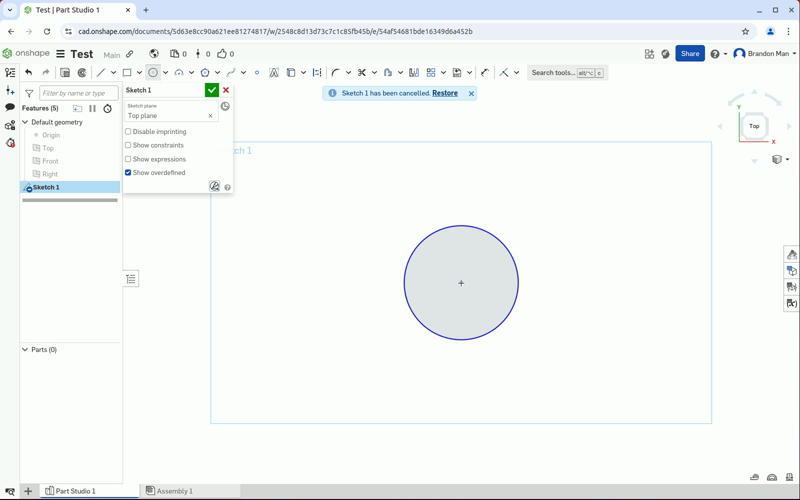
mouse_move(488, 282)
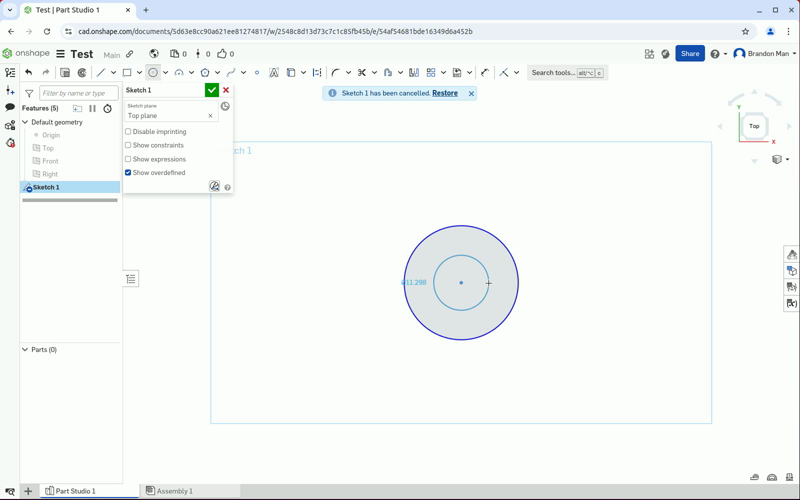
click(488, 282)
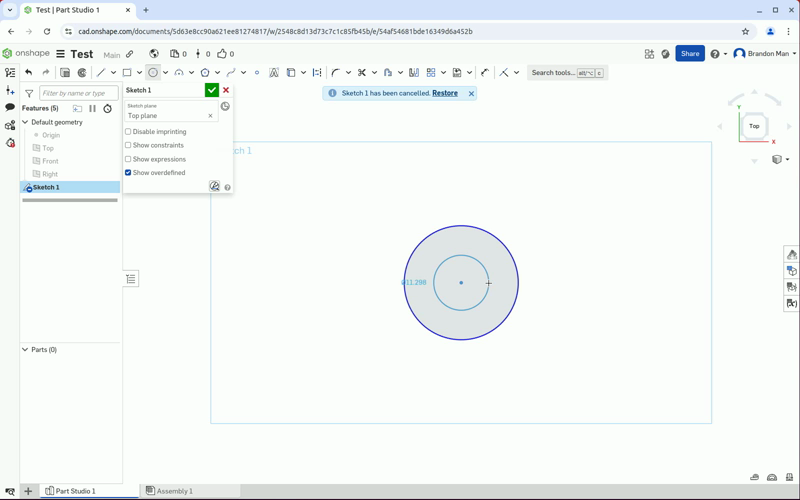
key(esc)
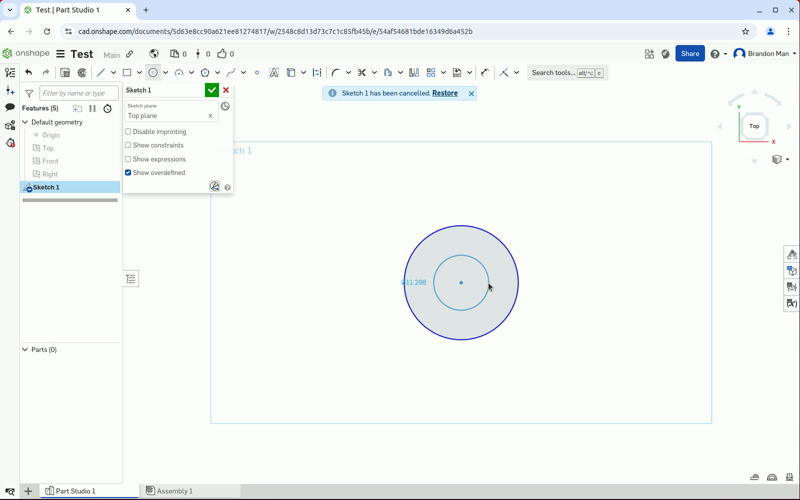
mouse_move(450, 244)
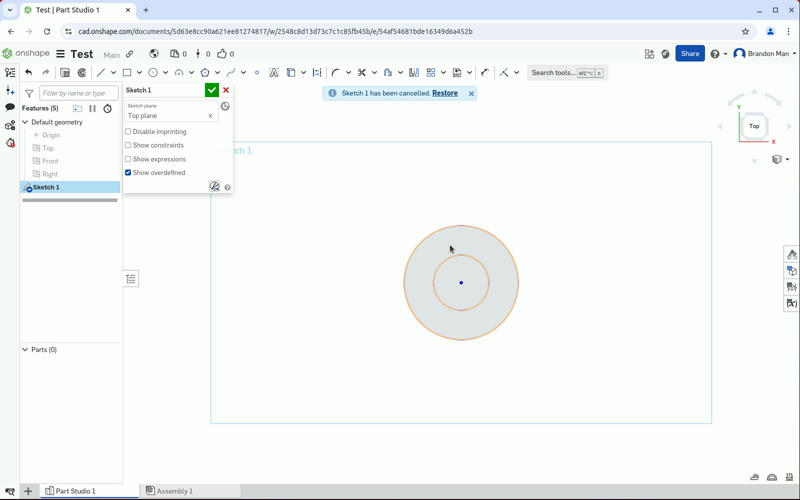
click(450, 244)
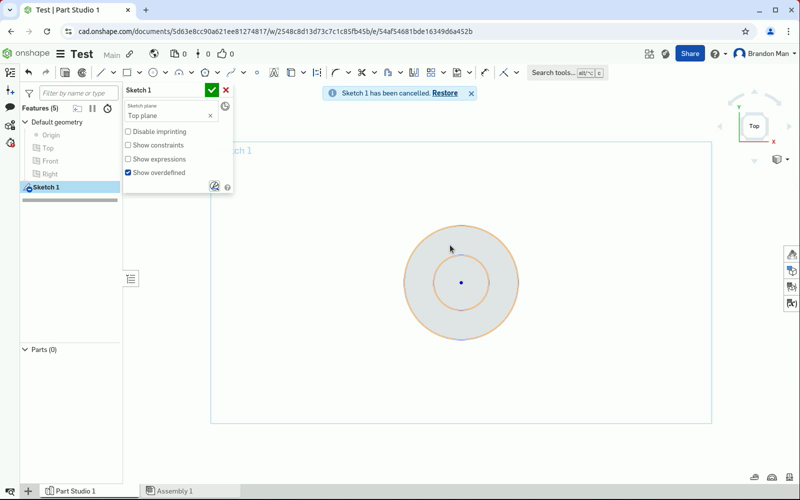
mouse_move(73, 352)
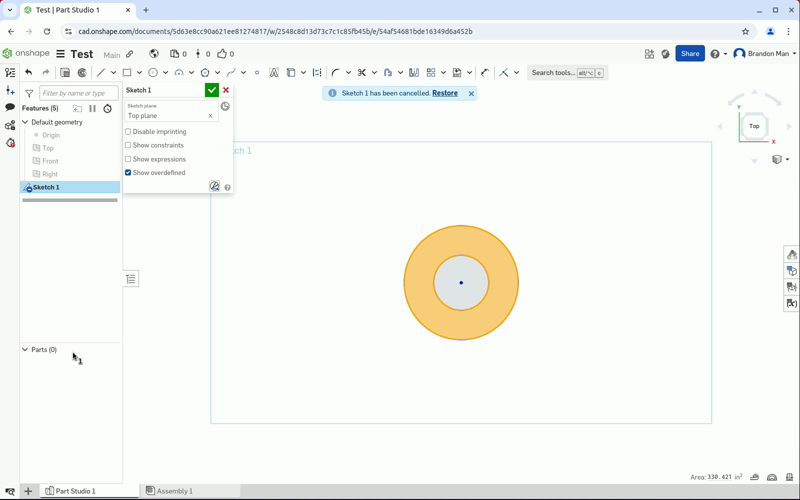
key(shift+y)
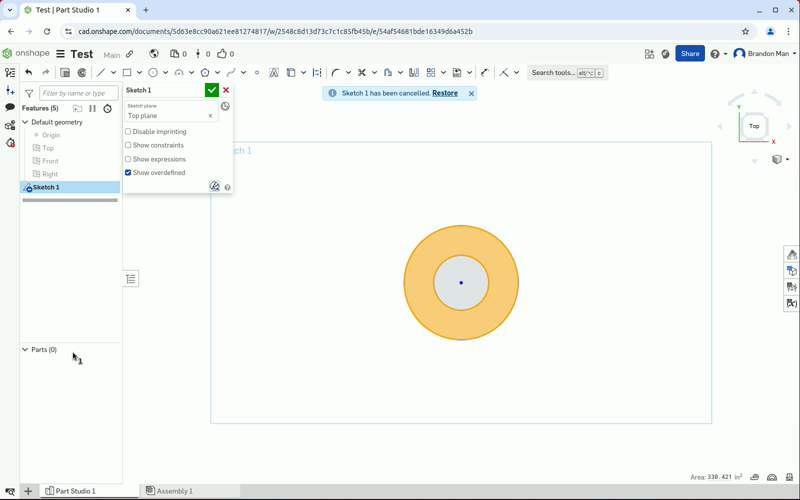
key(shift+e)
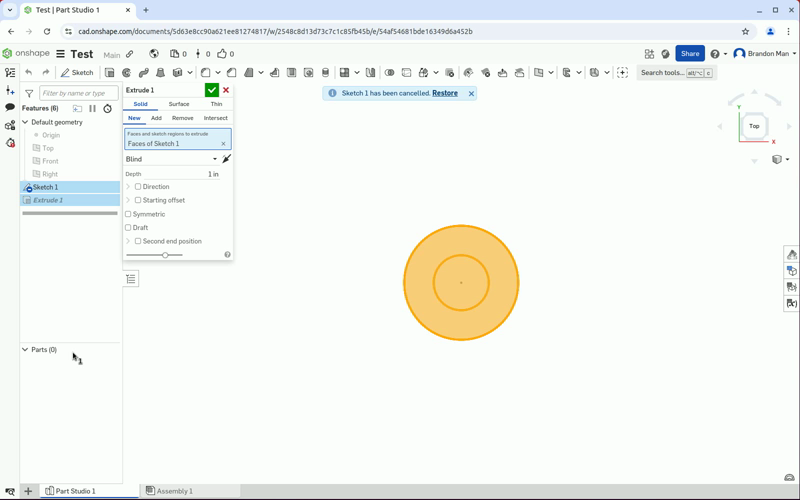
mouse_move(143, 106)
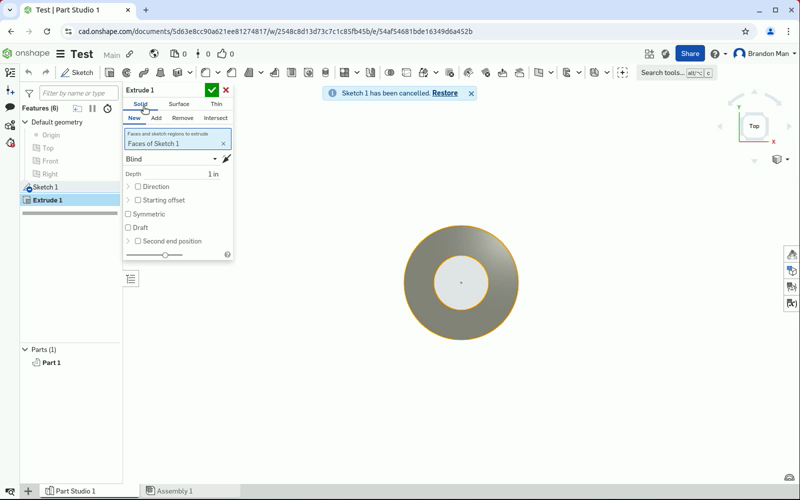
click(143, 106)
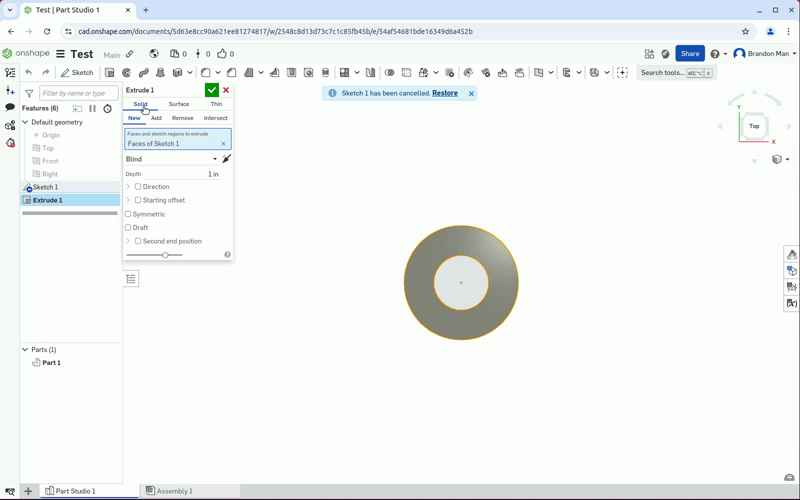
mouse_move(137, 120)
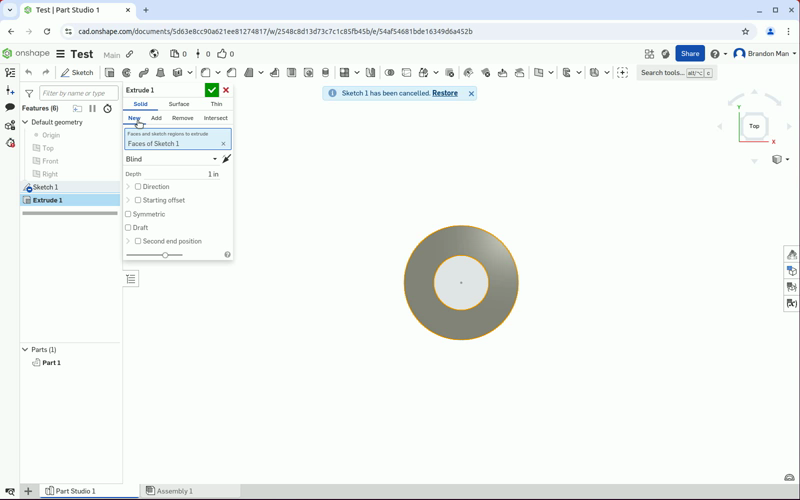
click(137, 120)
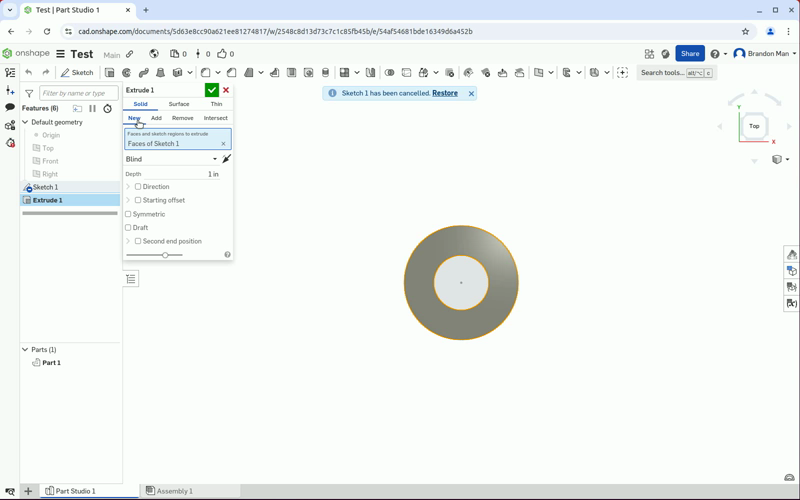
key(tab, 4)
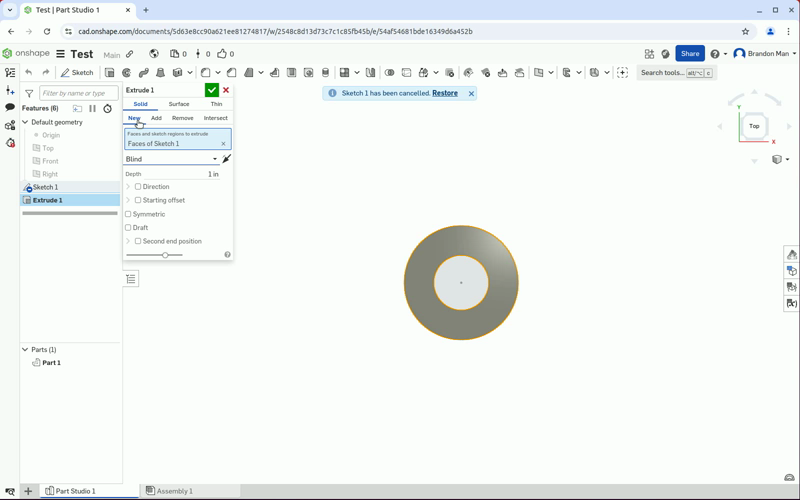
text(-5.296)
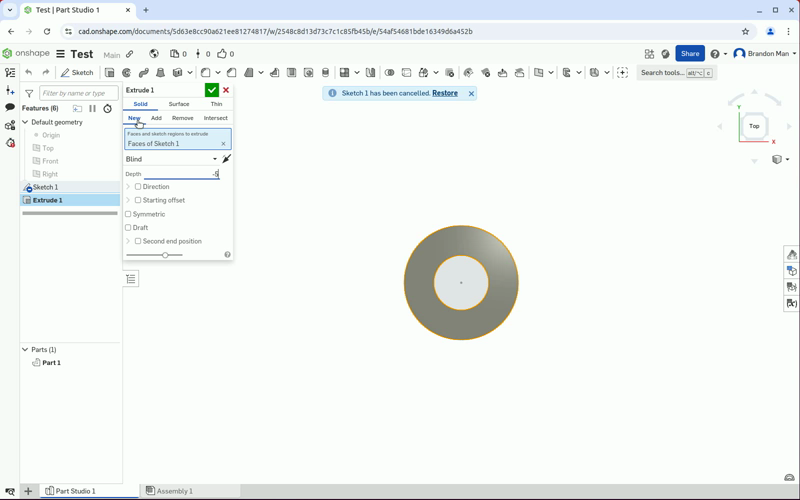
key(enter)
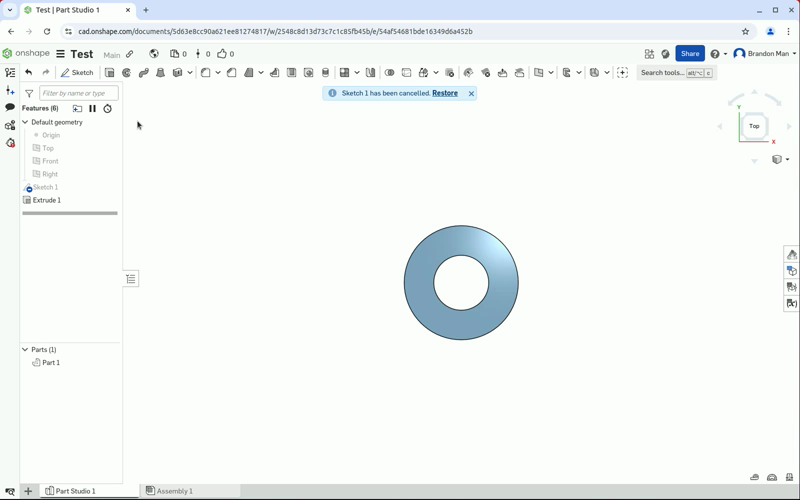
key(shift+h)
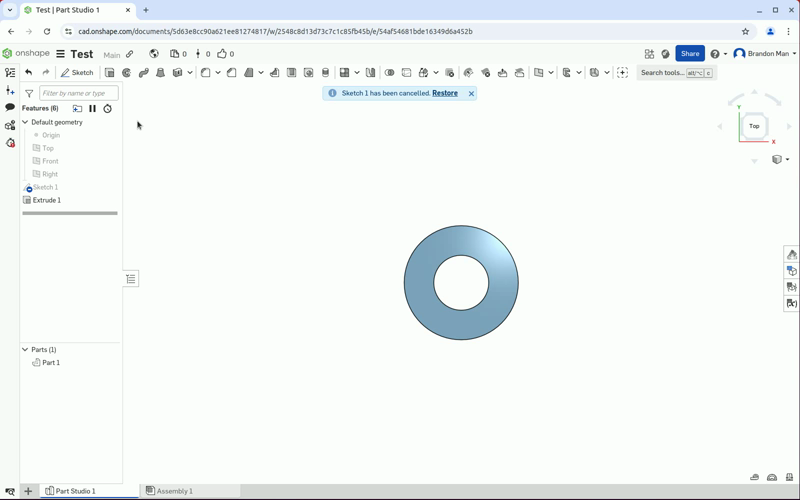
key(shift+h)
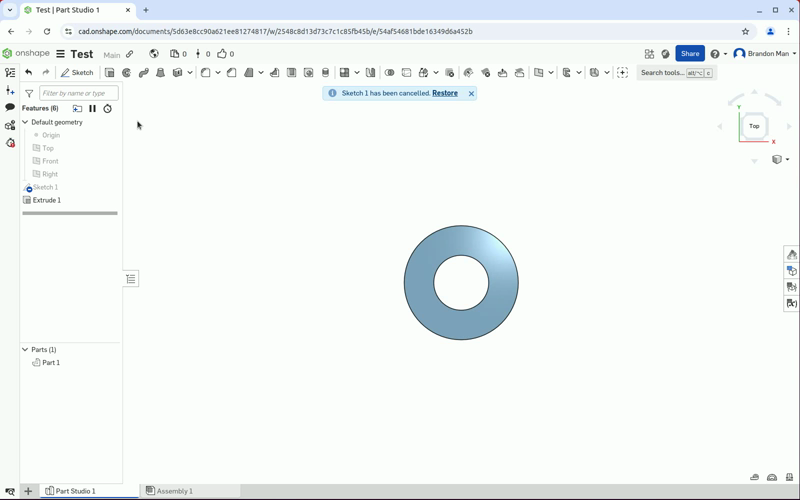
mouse_move(73, 189)
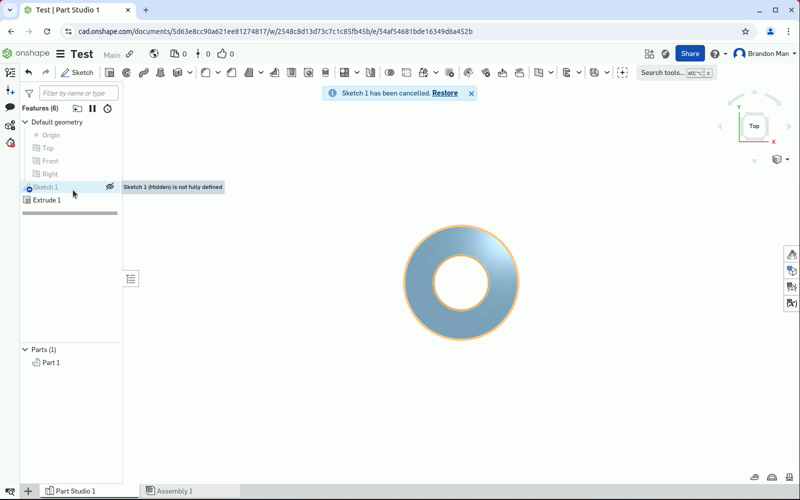
click(73, 189)
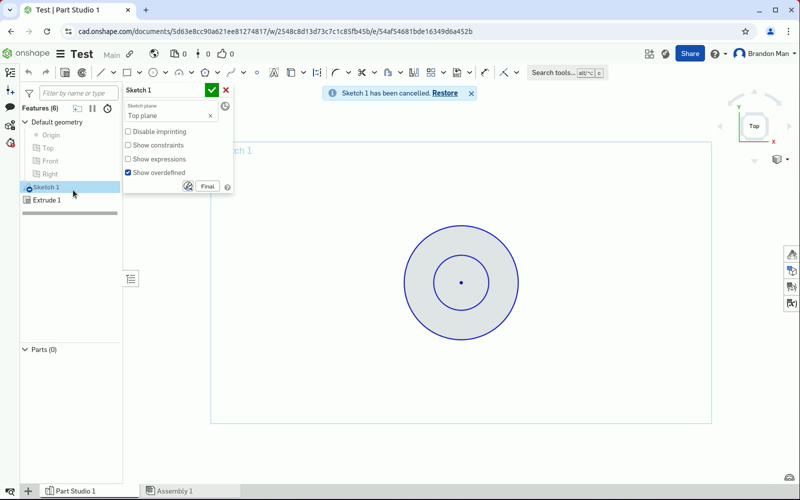
mouse_move(229, 92)
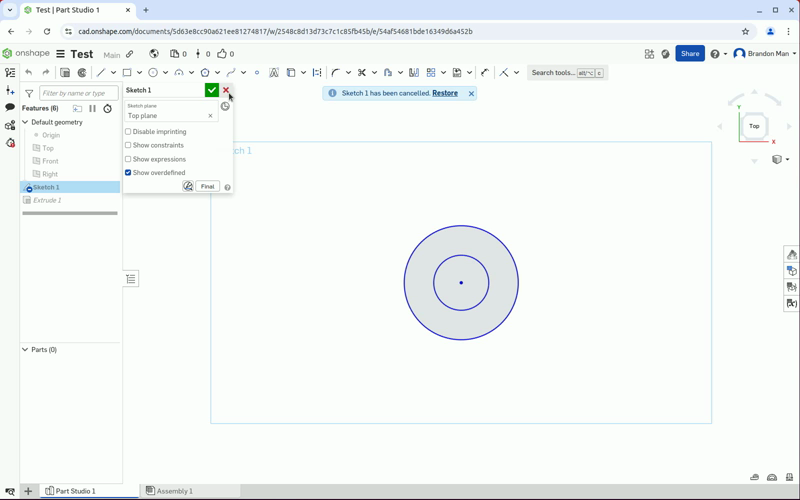
click(229, 92)
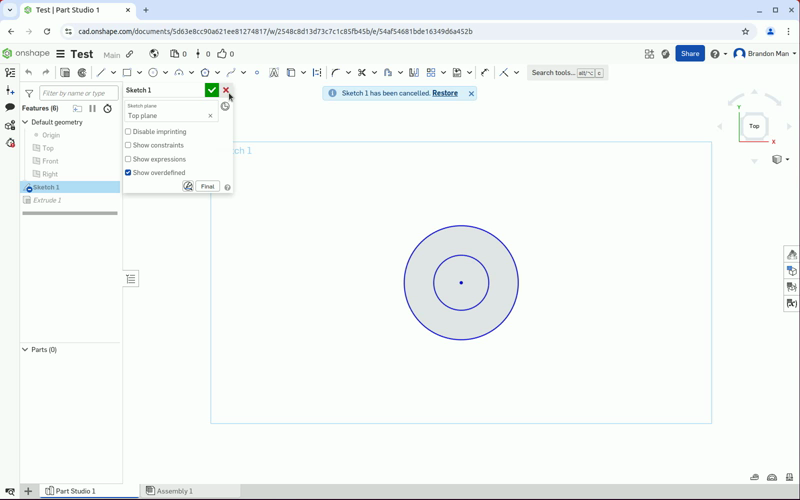
key(shift+s)
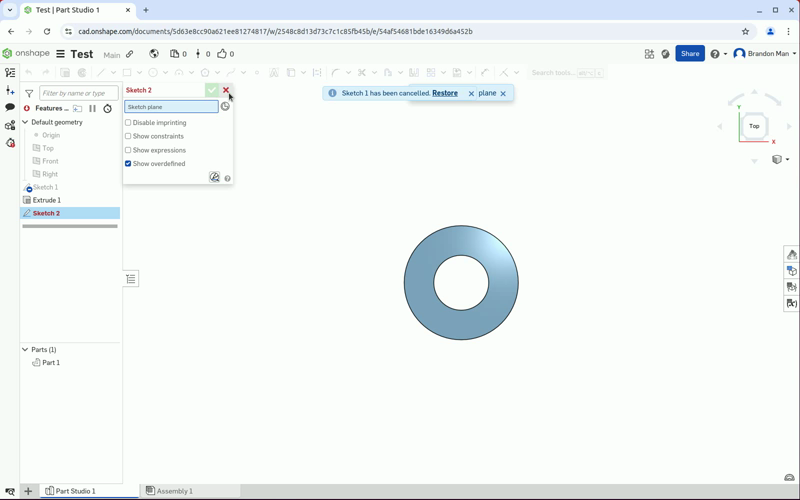
mouse_move(73, 150)
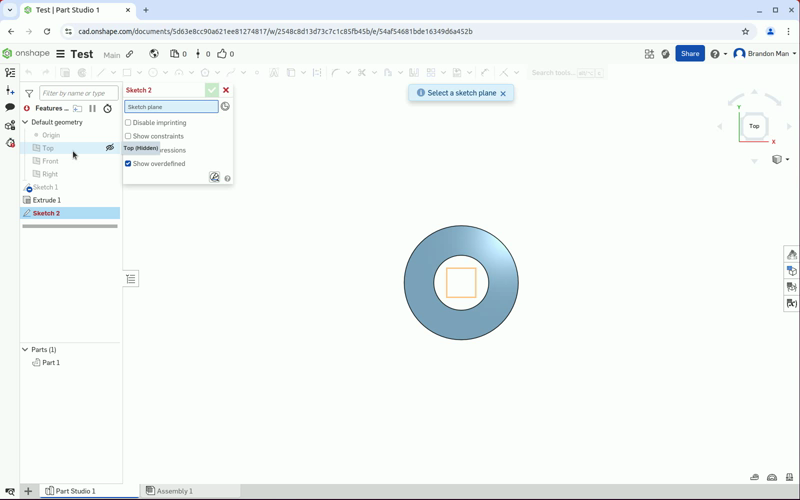
click(73, 150)
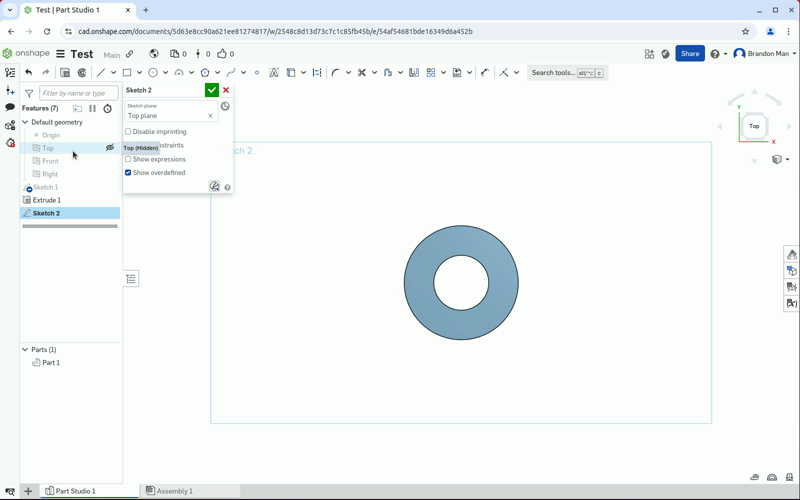
mouse_move(73, 352)
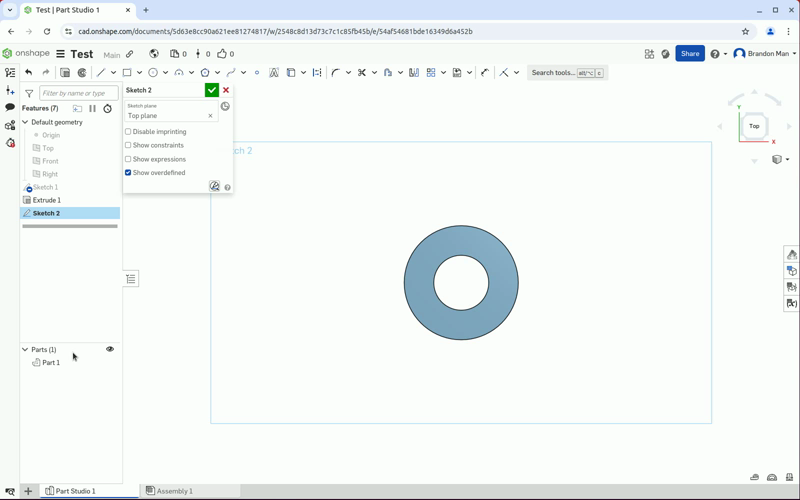
key(y)
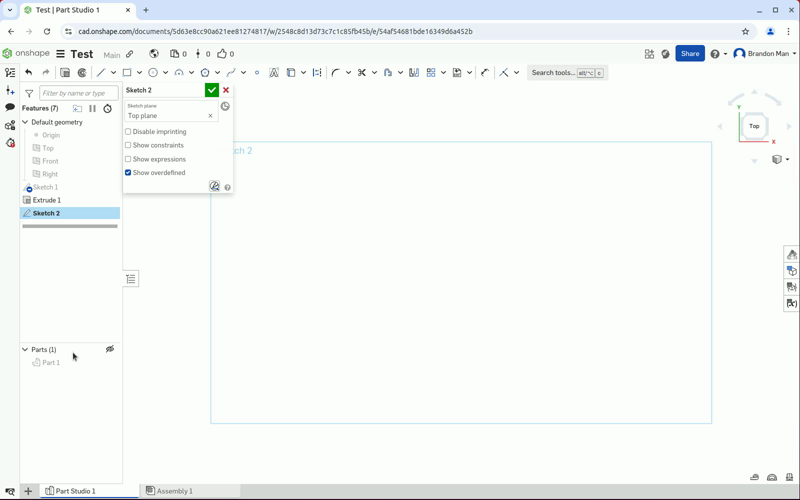
key(a)
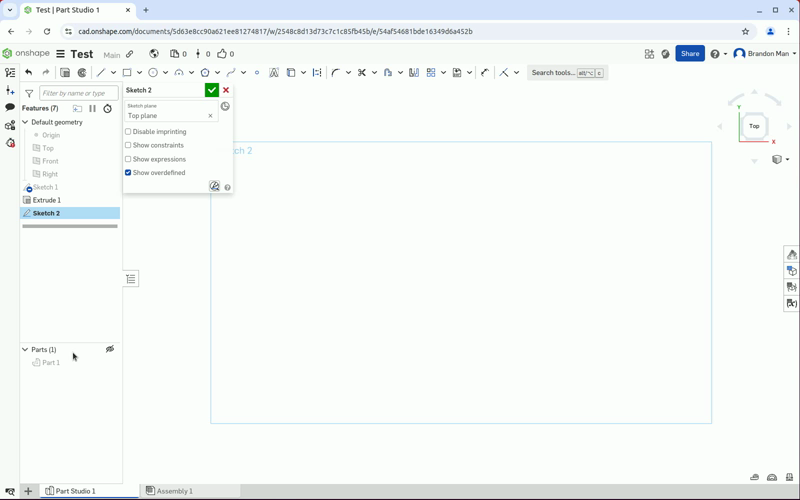
key_down(shift)
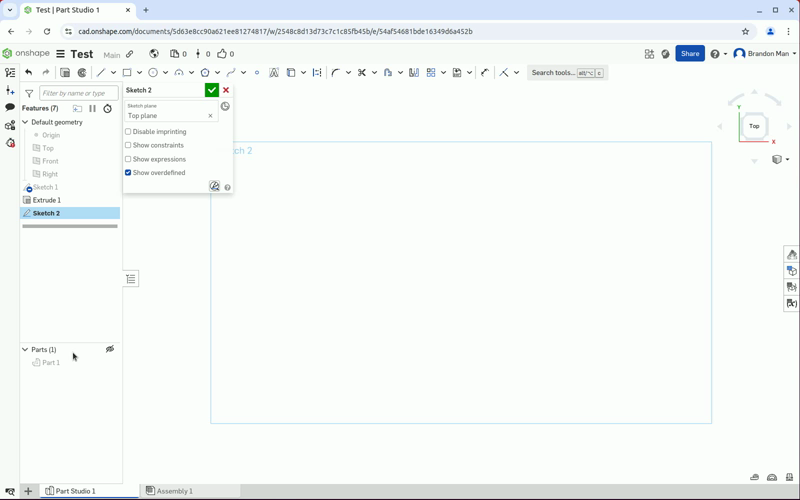
mouse_move(404, 339)
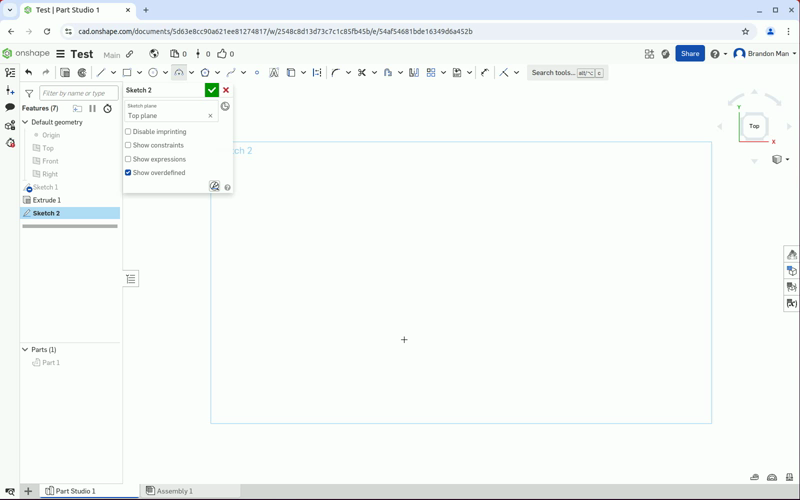
click(404, 339)
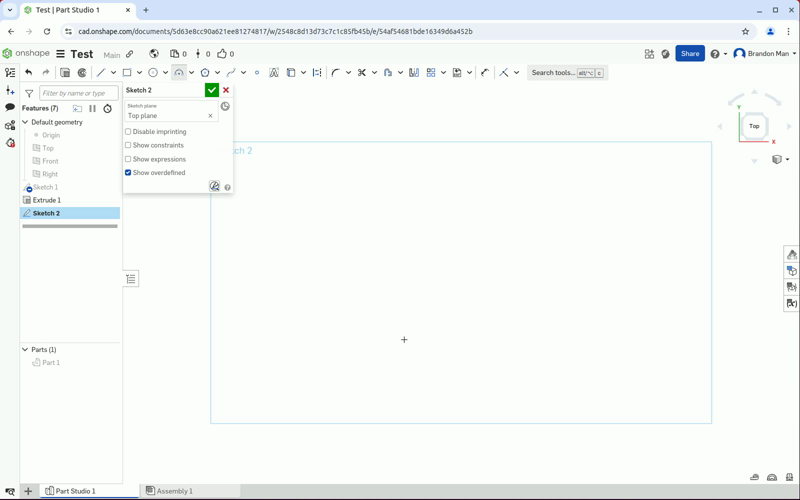
key_up(shift)
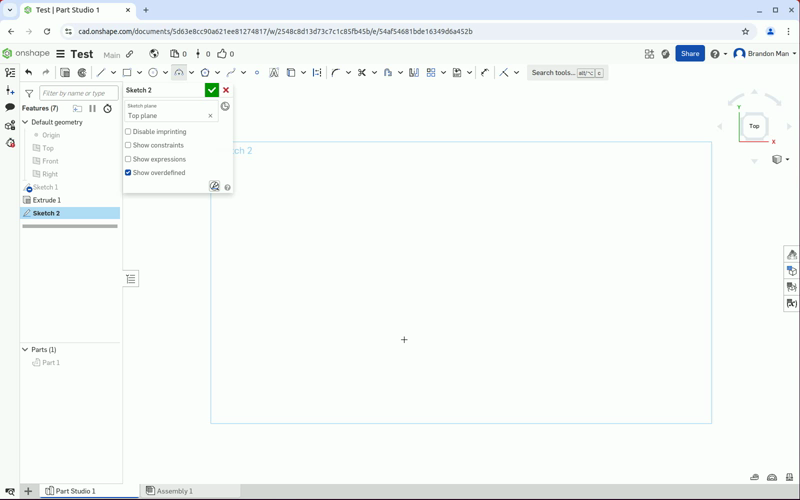
key_down(shift)
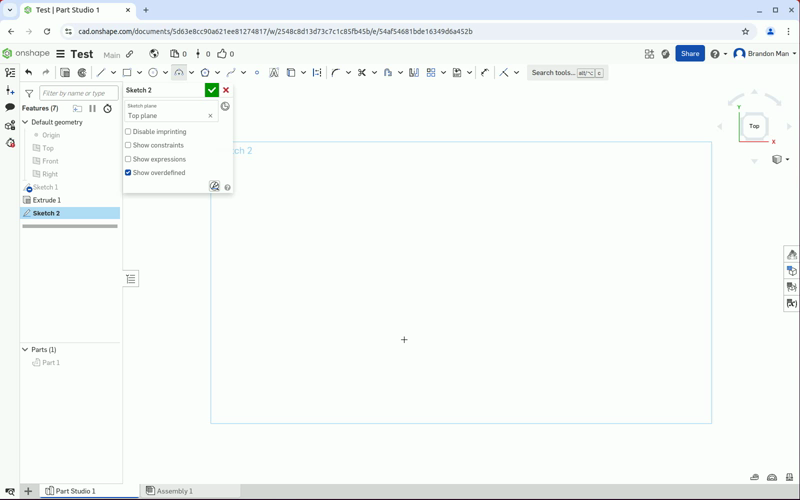
mouse_move(516, 339)
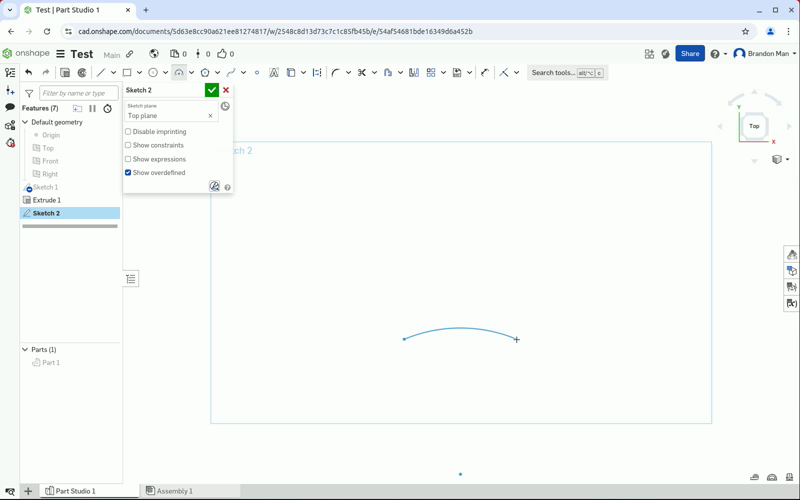
click(516, 339)
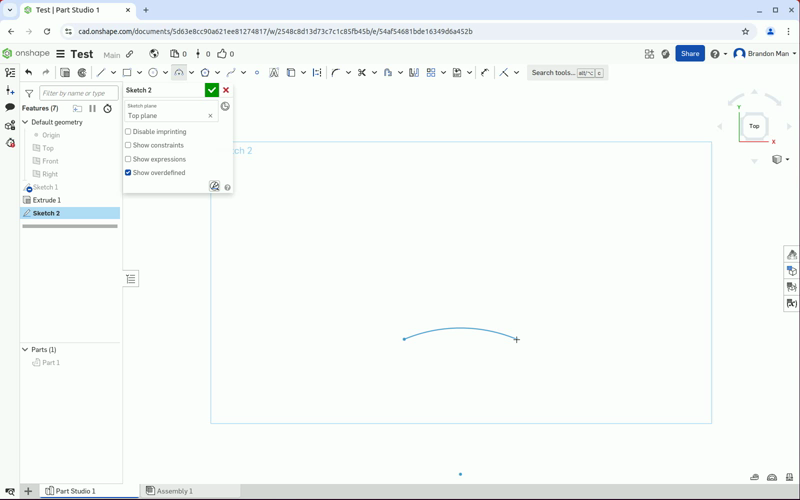
mouse_move(460, 395)
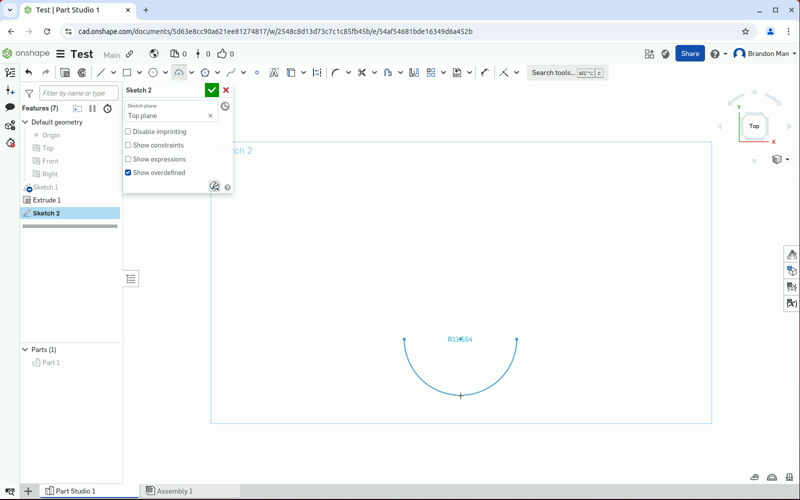
click(460, 395)
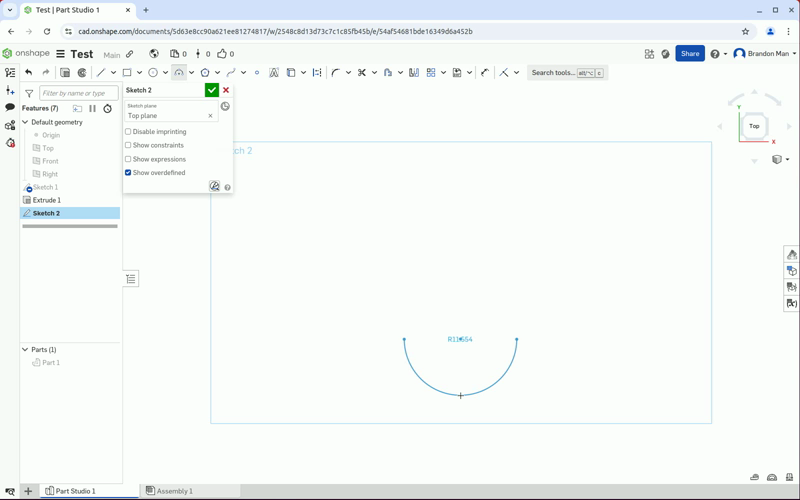
key_up(shift)
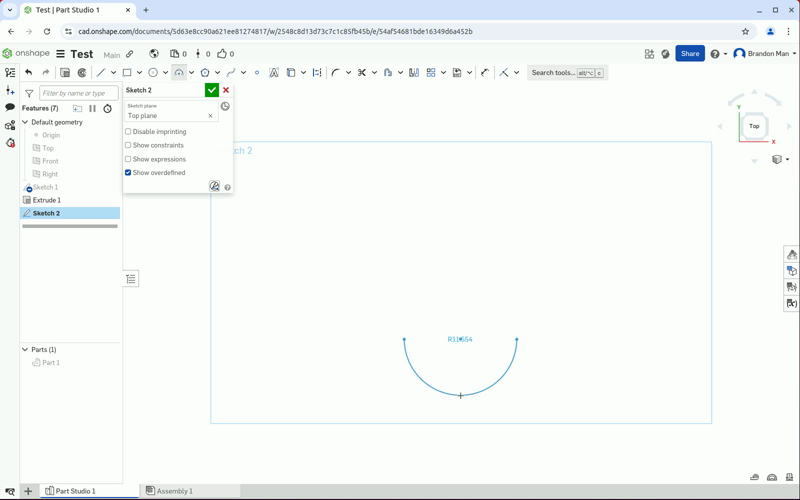
key(esc)
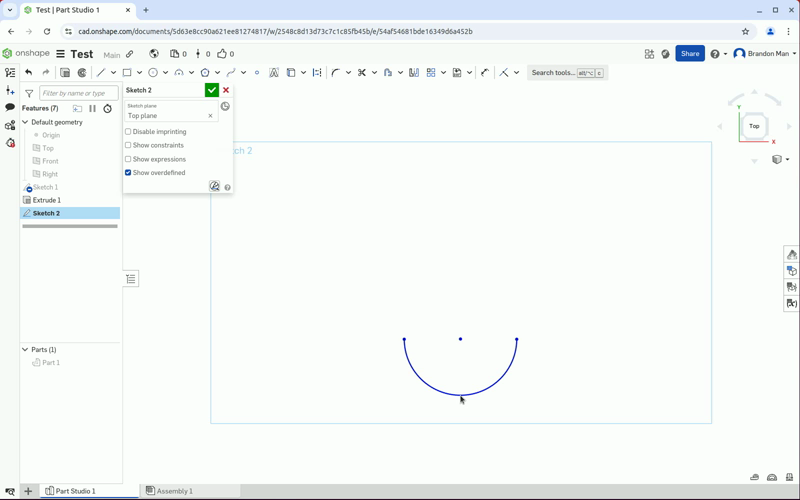
key(l)
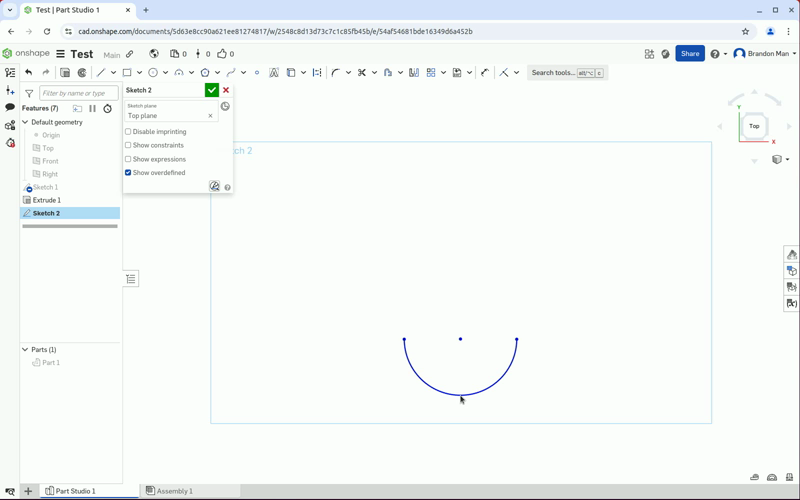
mouse_move(516, 339)
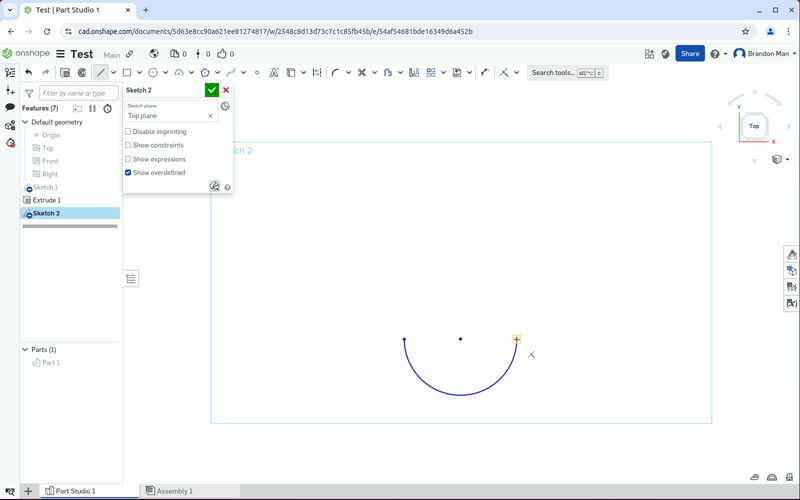
click(516, 339)
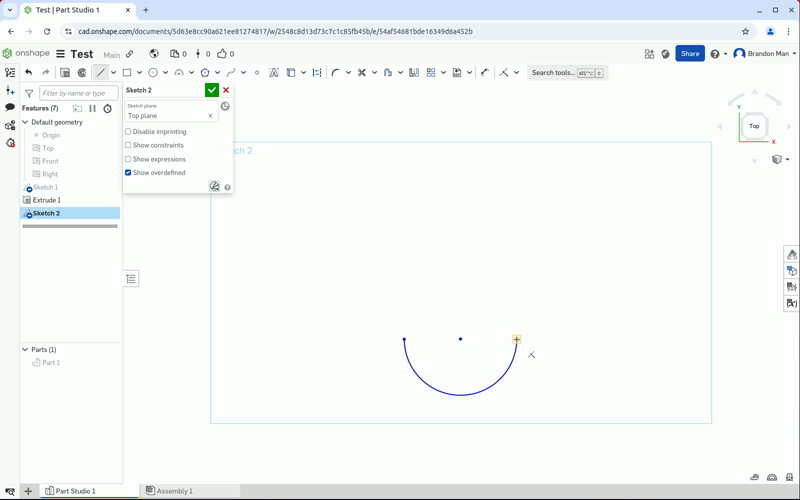
key_down(shift)
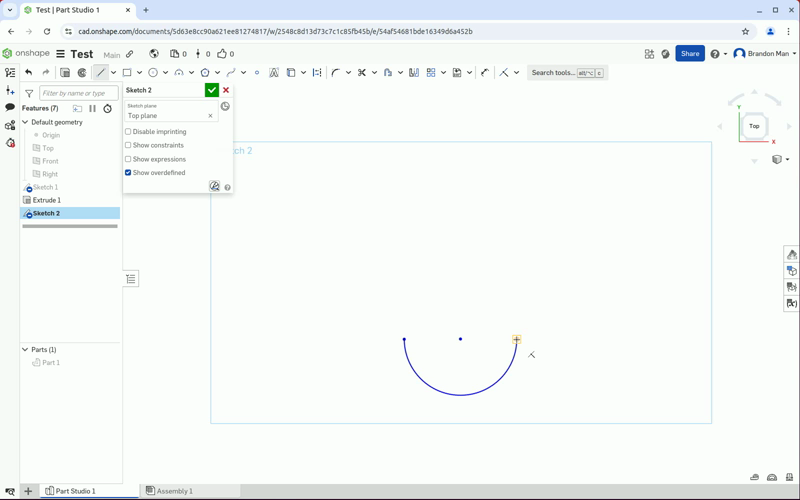
mouse_move(546, 339)
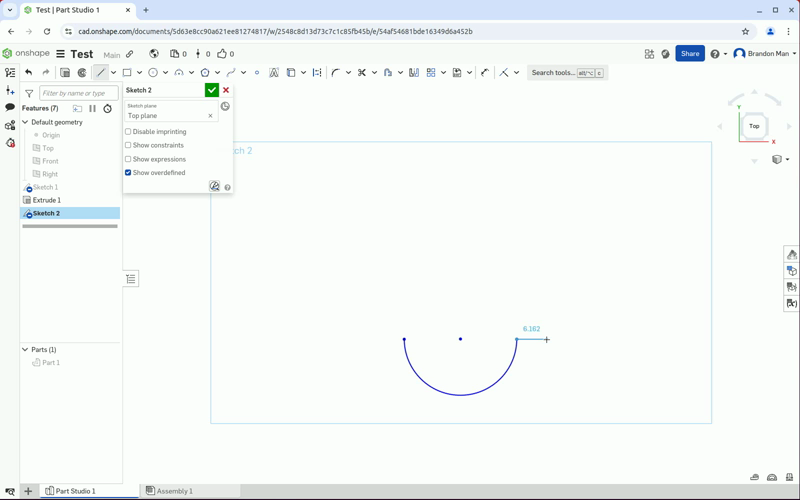
mouse_move(516, 282)
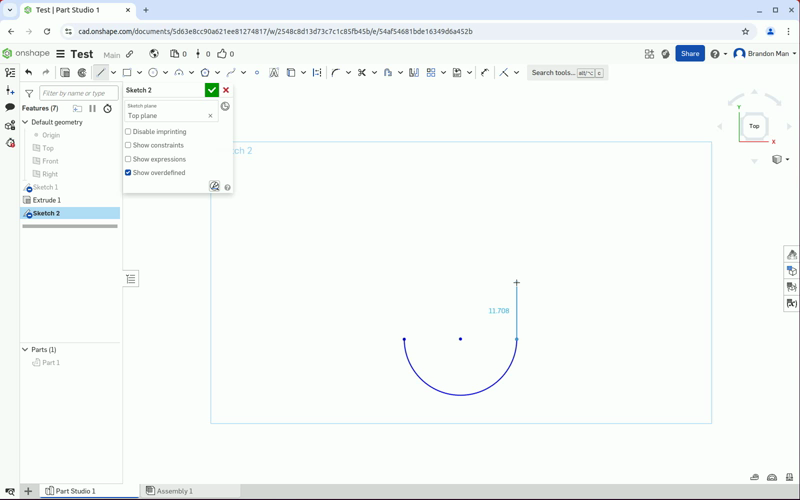
click(516, 282)
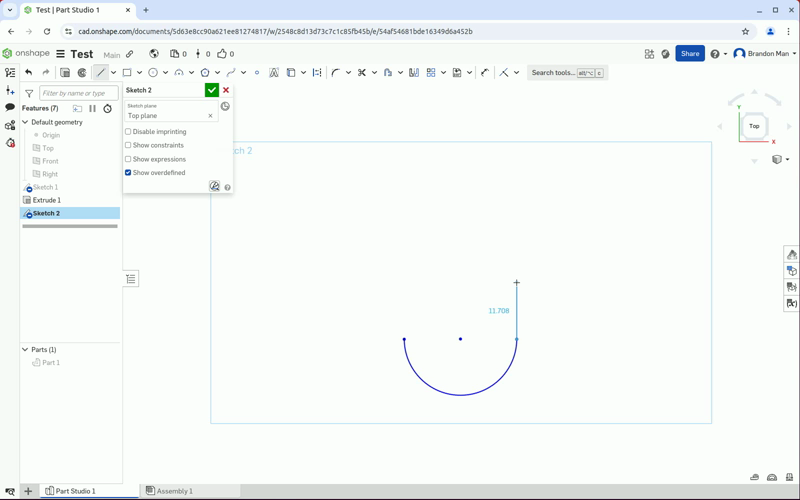
key_up(shift)
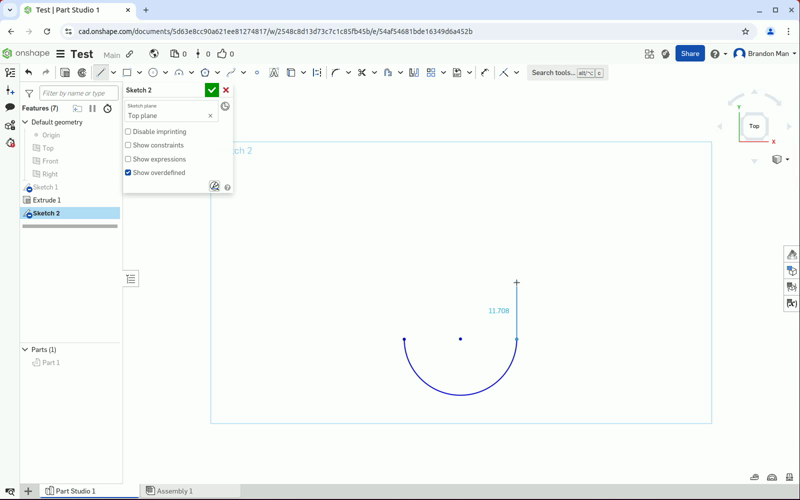
key(esc)
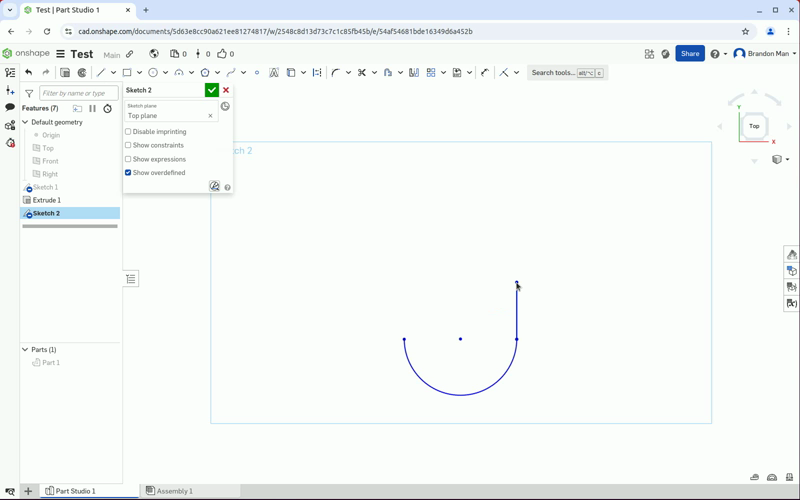
key(a)
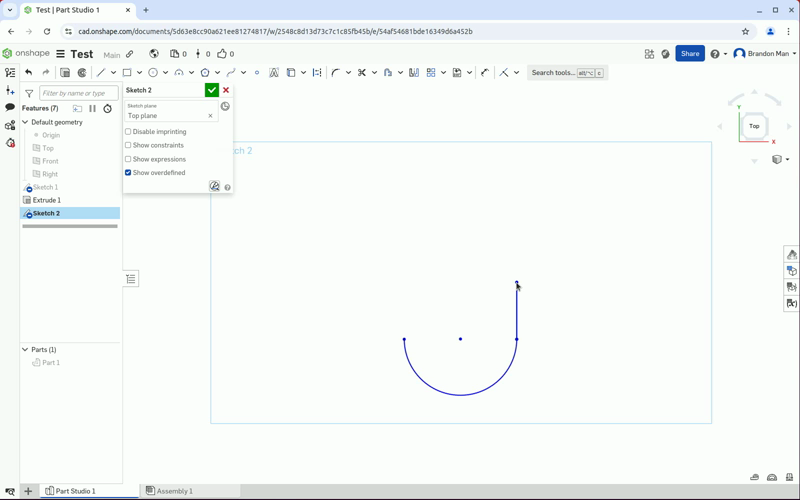
mouse_move(516, 282)
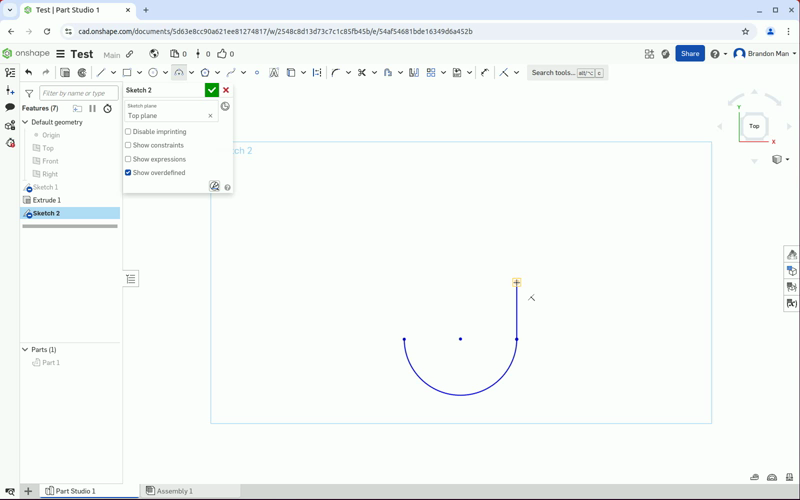
click(516, 282)
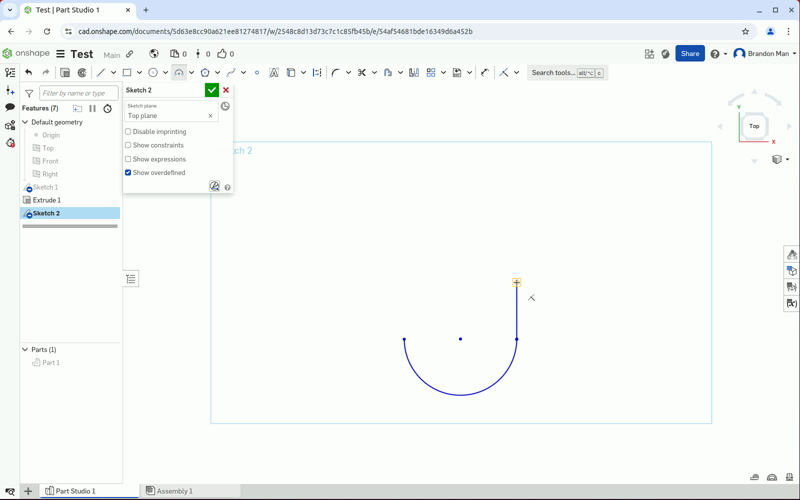
key_down(shift)
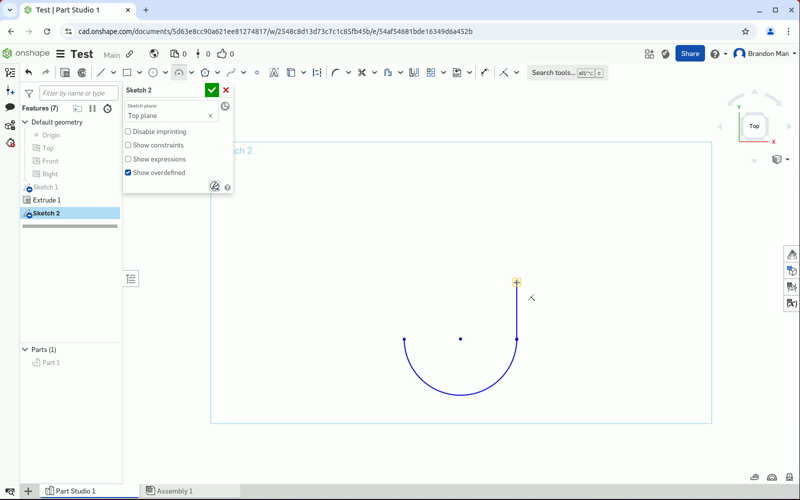
mouse_move(404, 282)
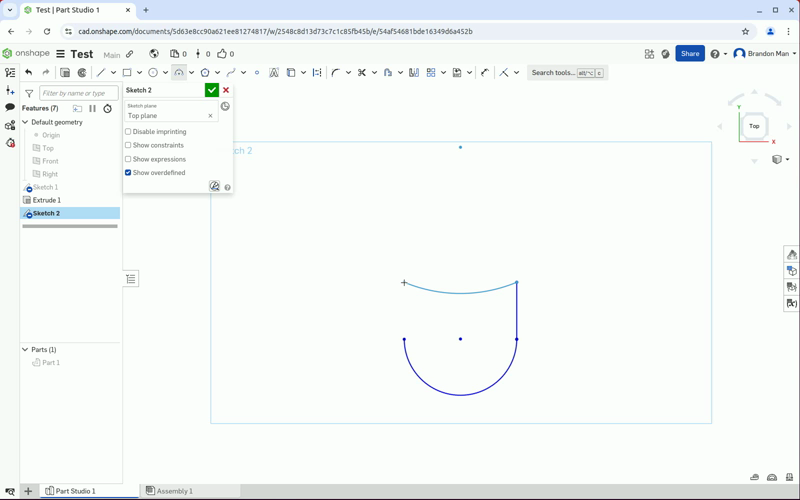
click(404, 282)
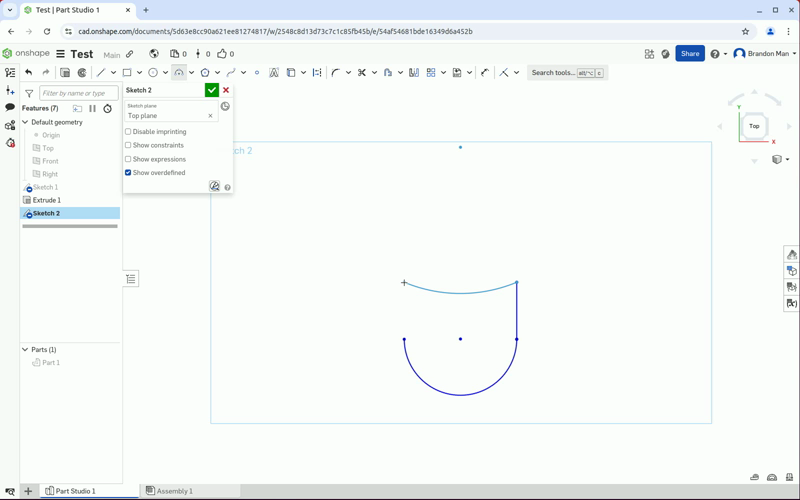
mouse_move(460, 338)
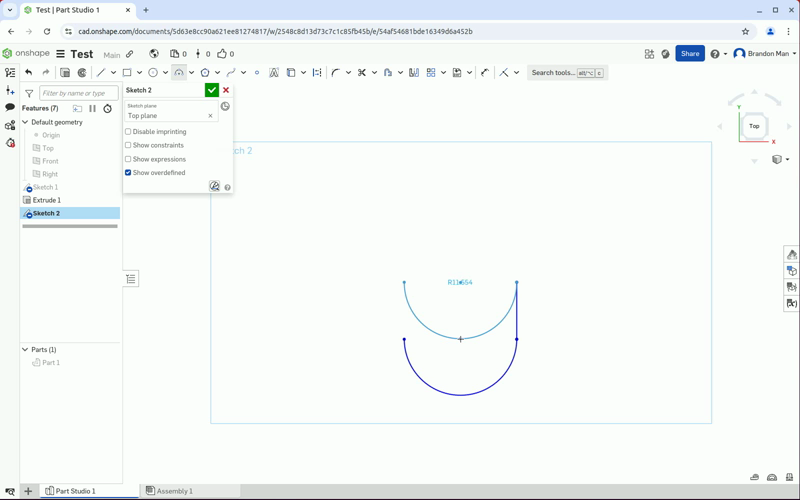
scroll(6)
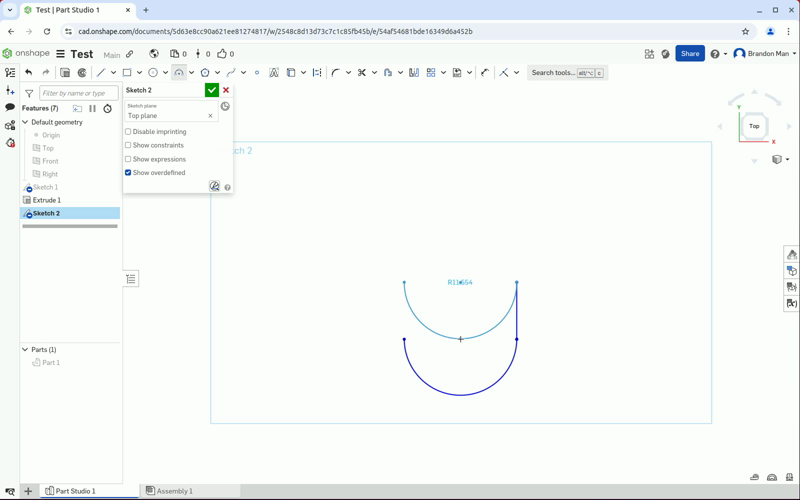
scroll(6)
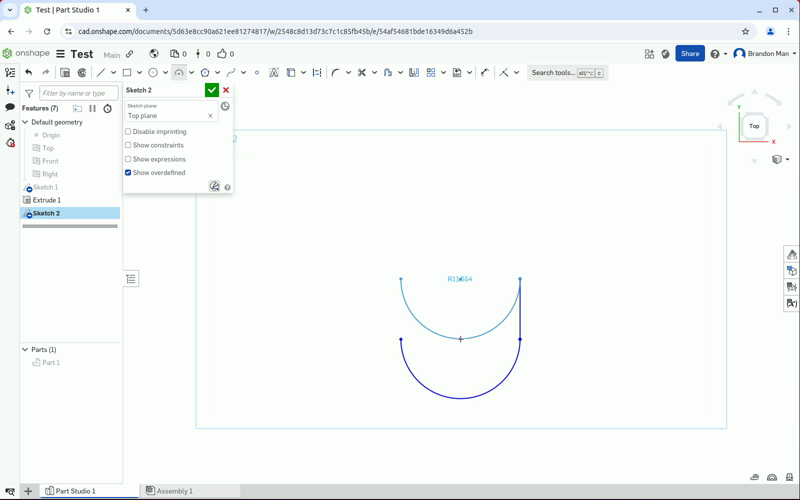
scroll(6)
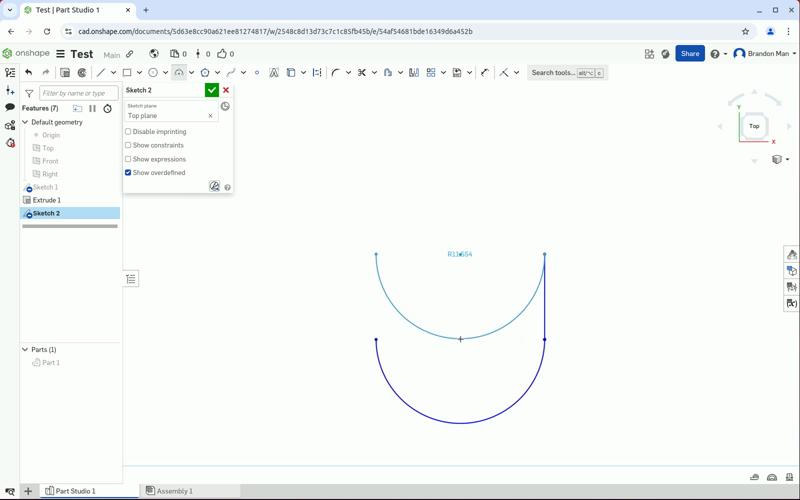
scroll(6)
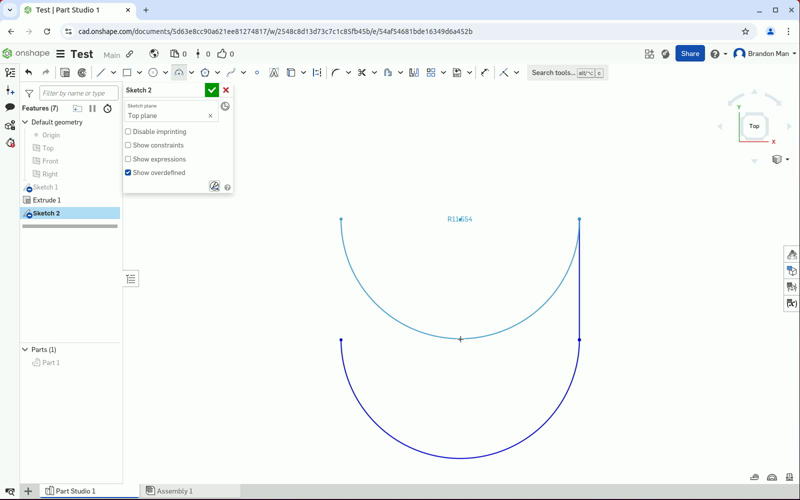
scroll(6)
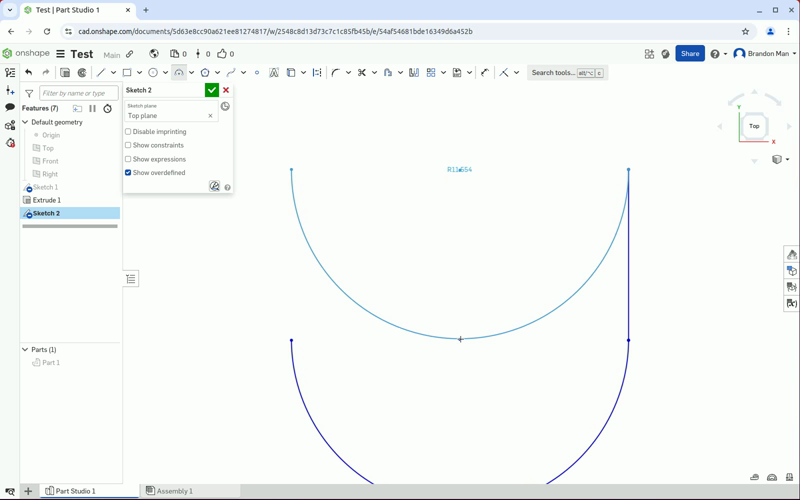
scroll(6)
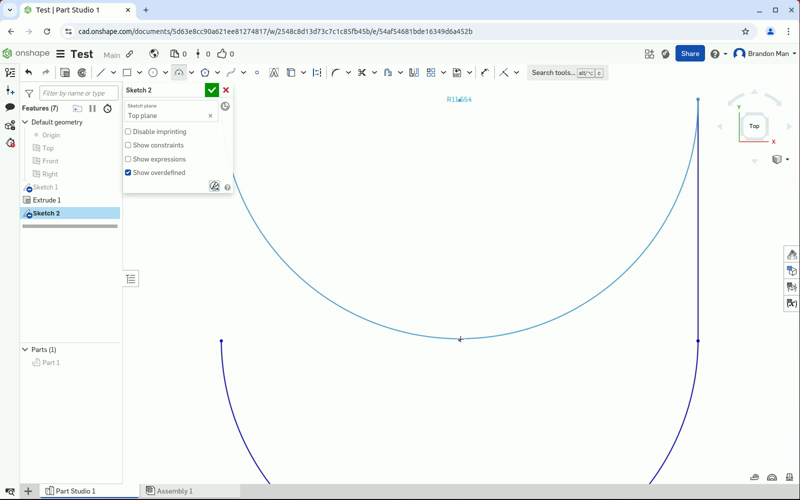
scroll(6)
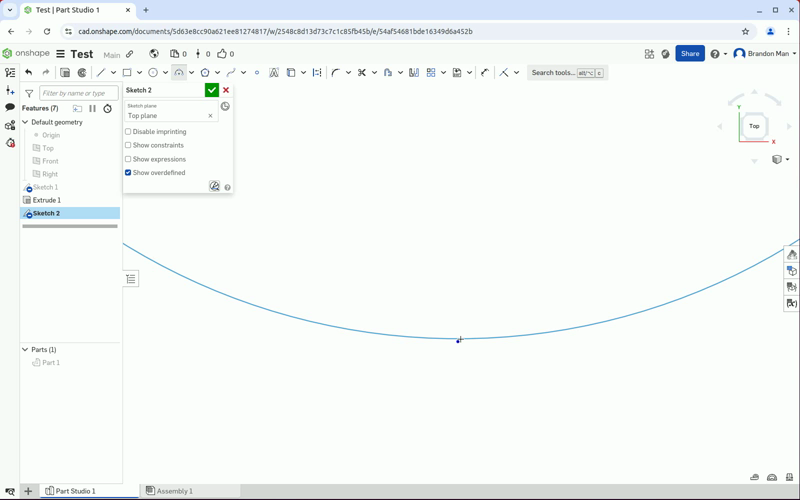
click(460, 338)
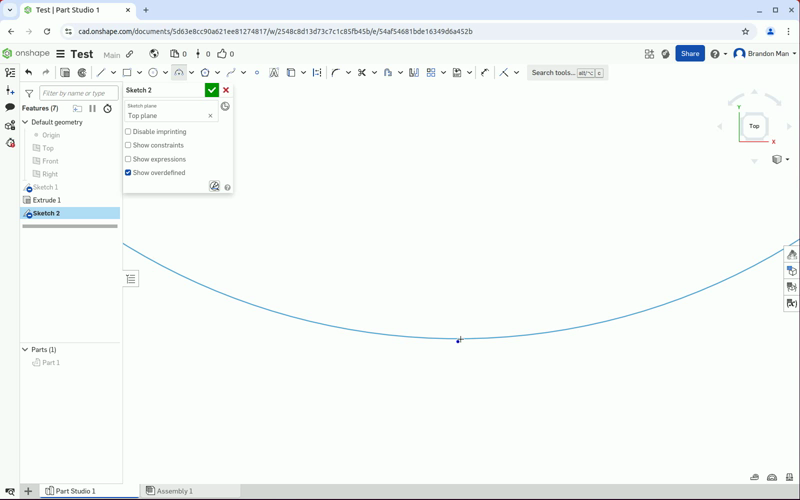
scroll(-6)
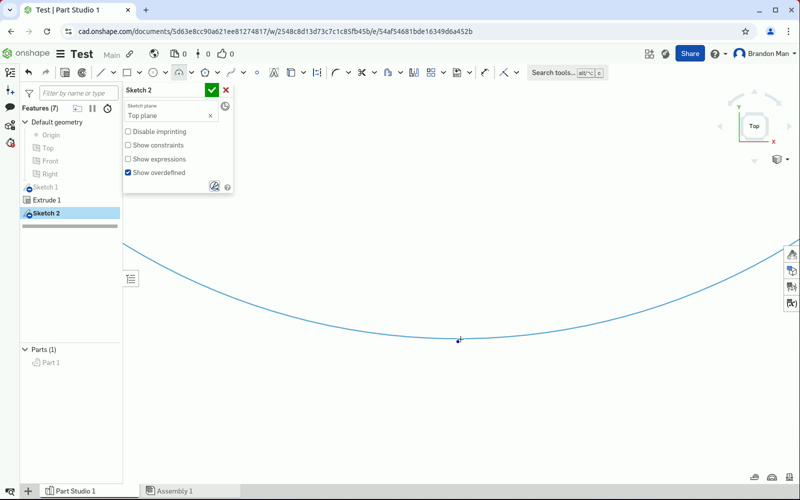
scroll(-6)
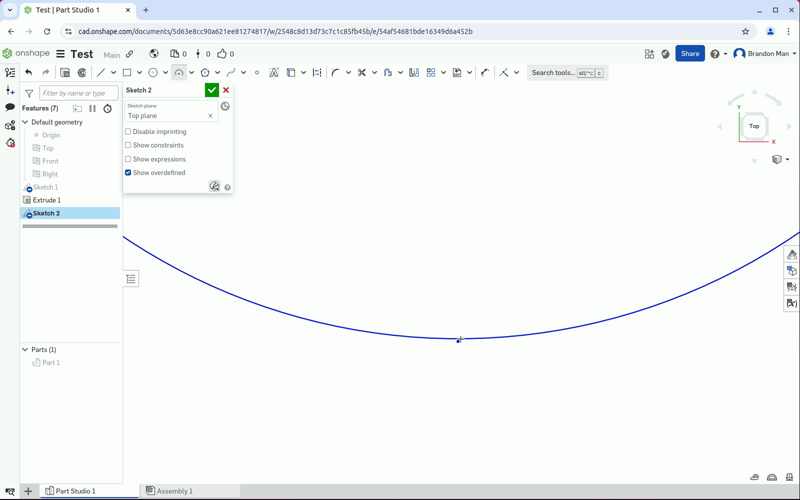
scroll(-6)
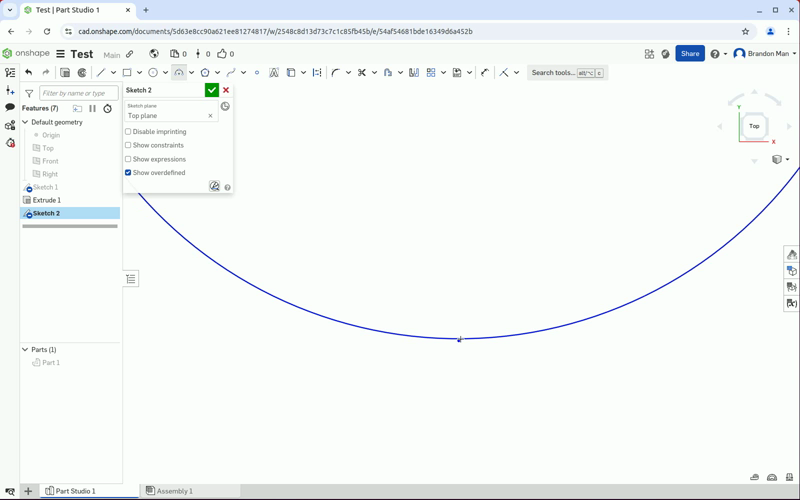
scroll(-6)
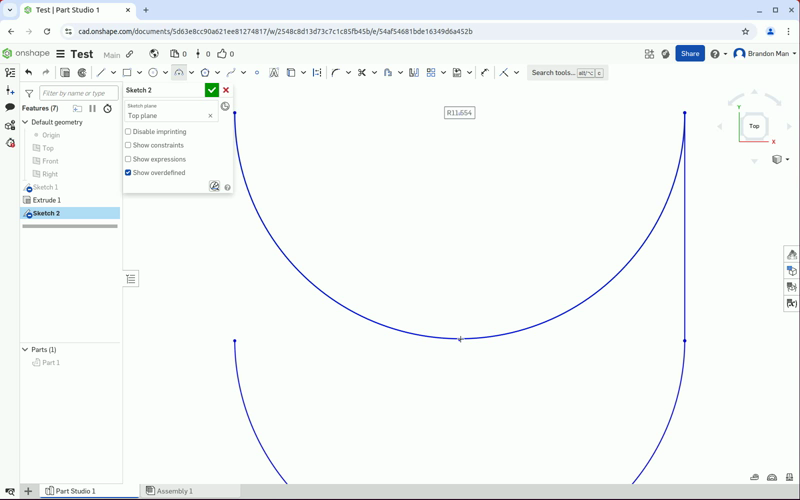
scroll(-6)
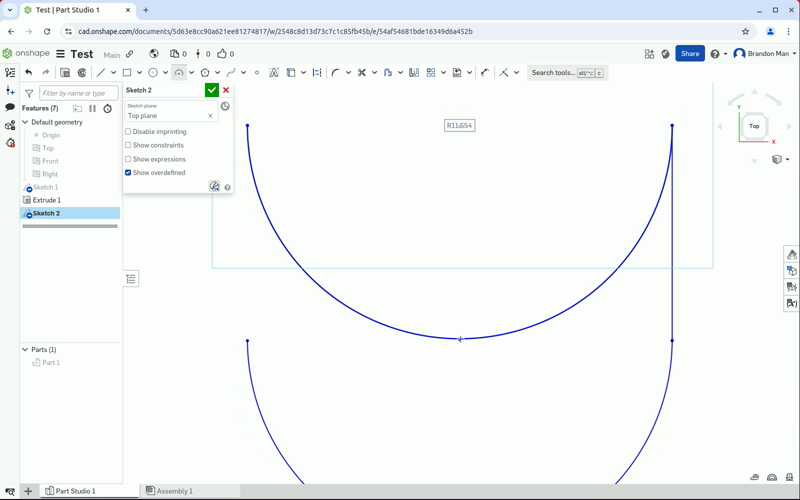
scroll(-6)
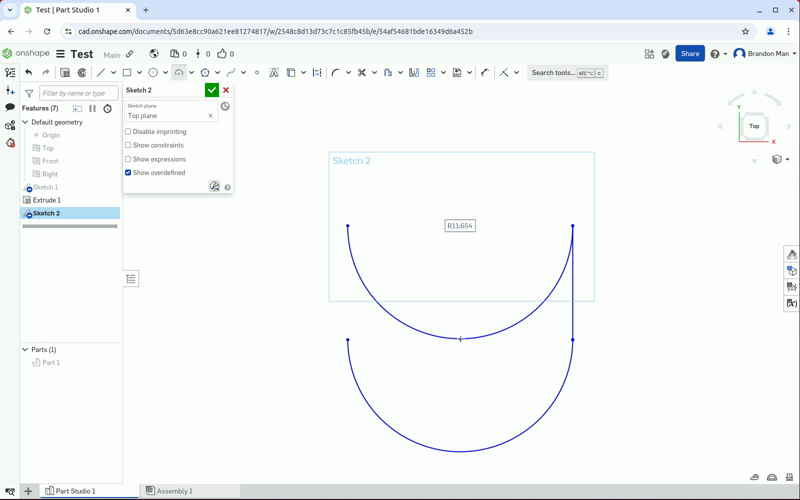
scroll(-6)
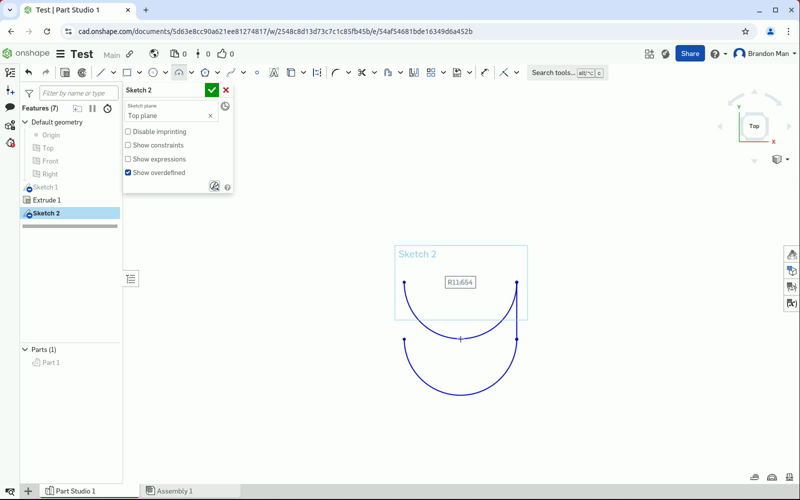
key_up(shift)
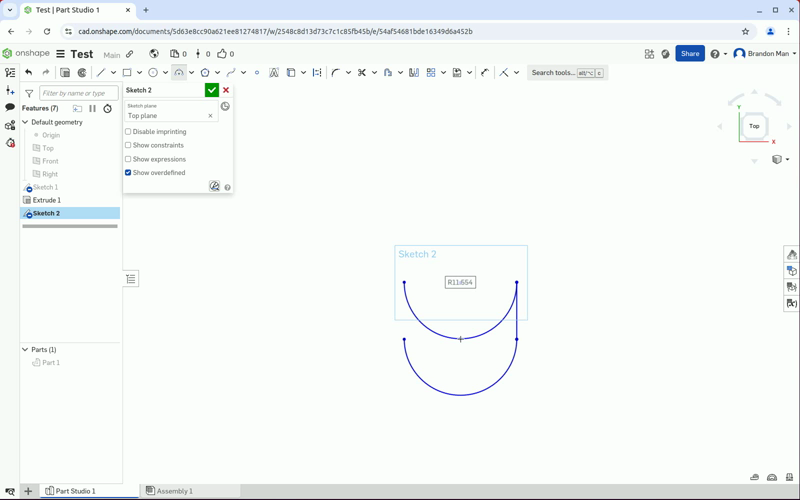
key(esc)
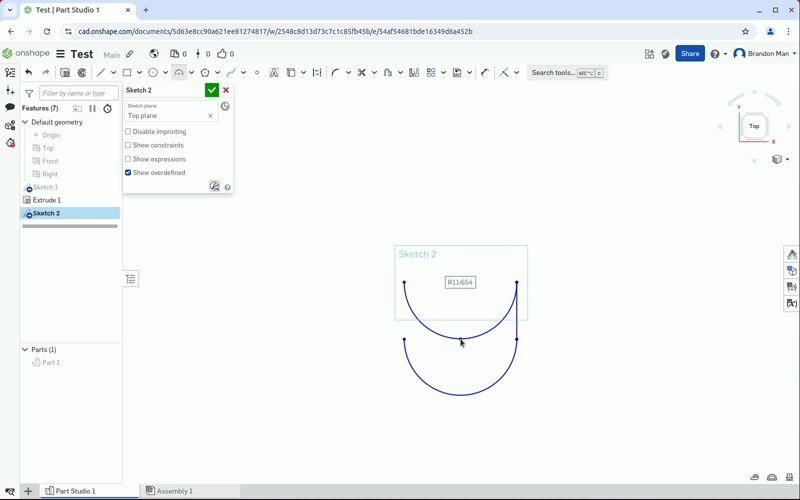
key(l)
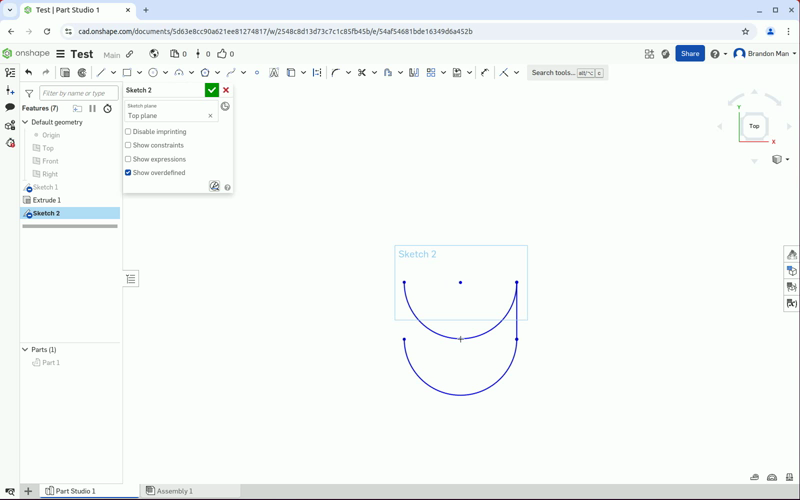
mouse_move(404, 282)
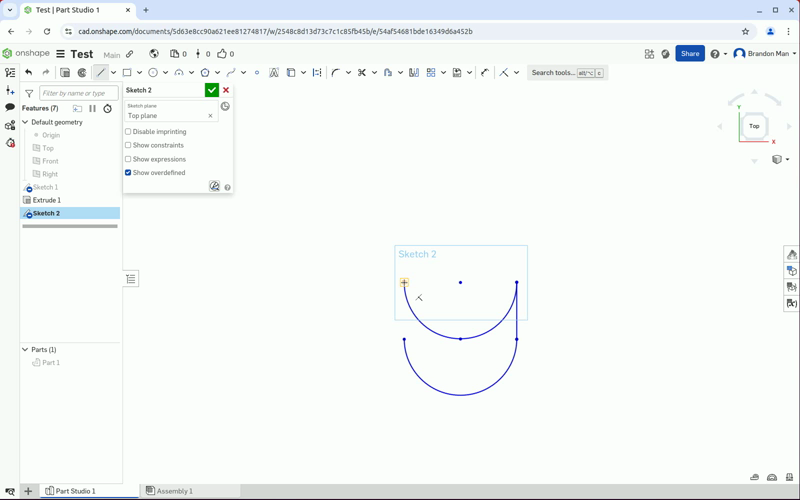
click(404, 282)
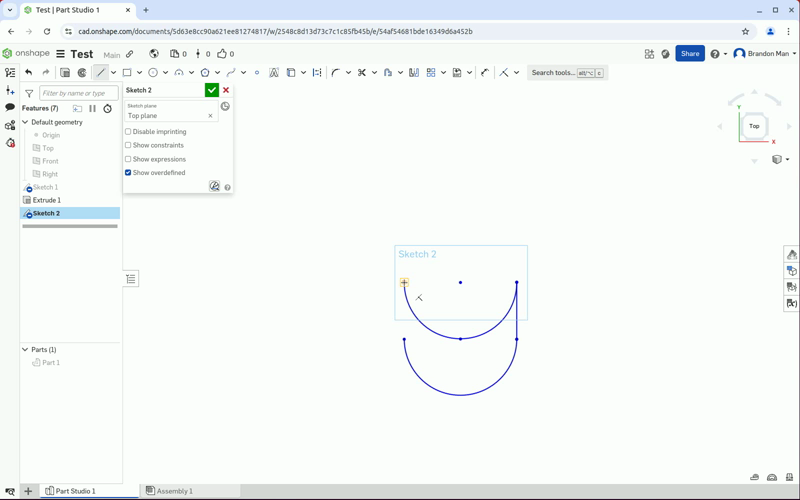
mouse_move(434, 282)
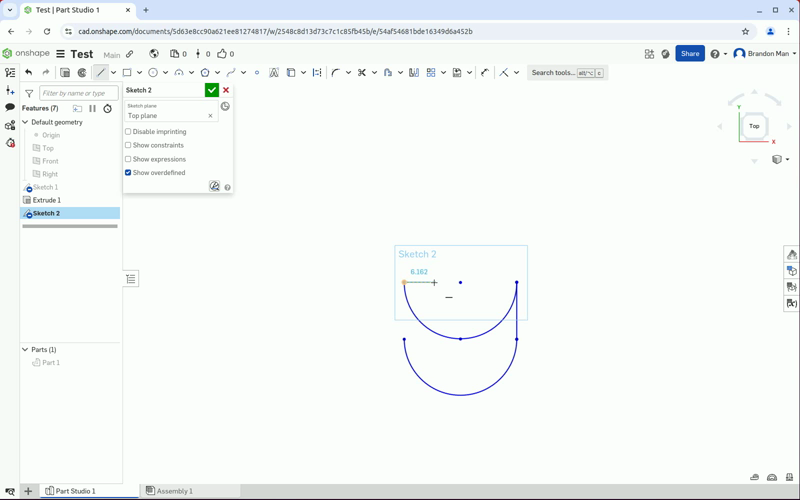
key_down(shift)
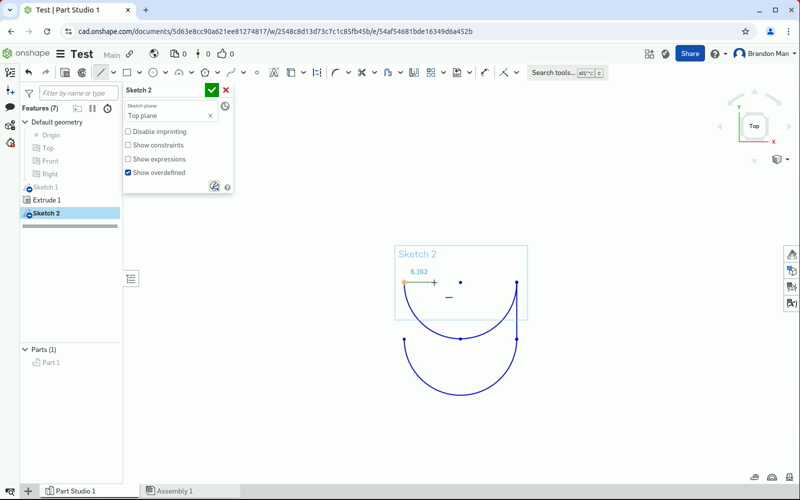
mouse_move(404, 339)
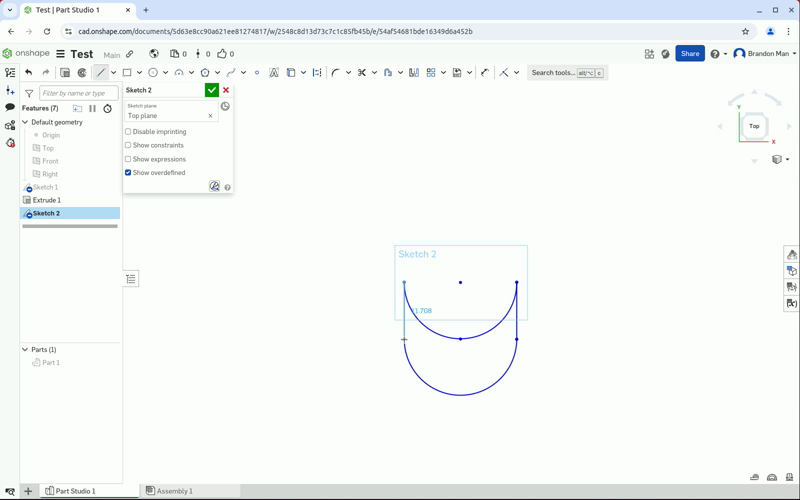
key_up(shift)
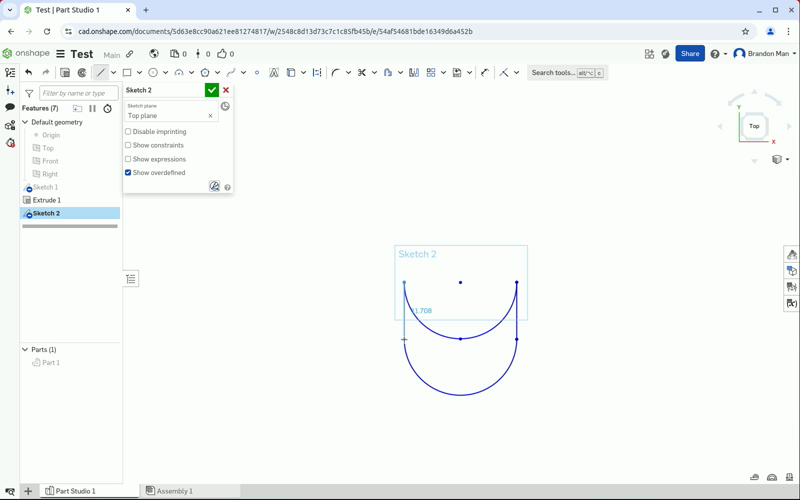
click(404, 339)
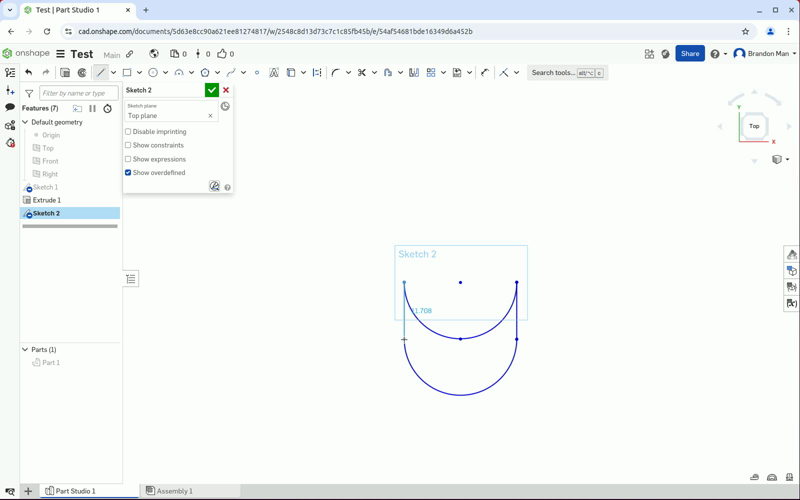
key(esc)
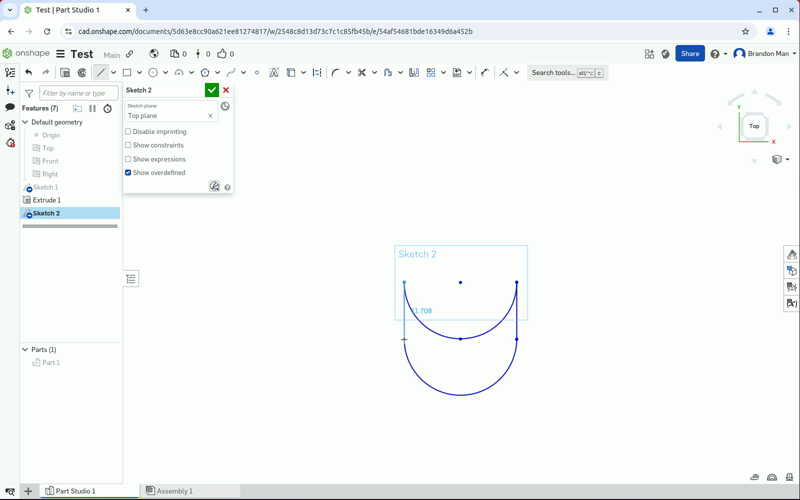
mouse_move(508, 320)
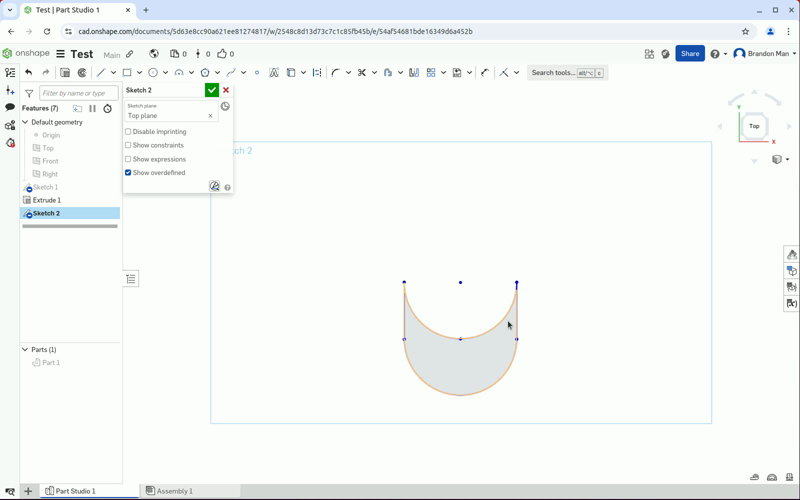
scroll(6)
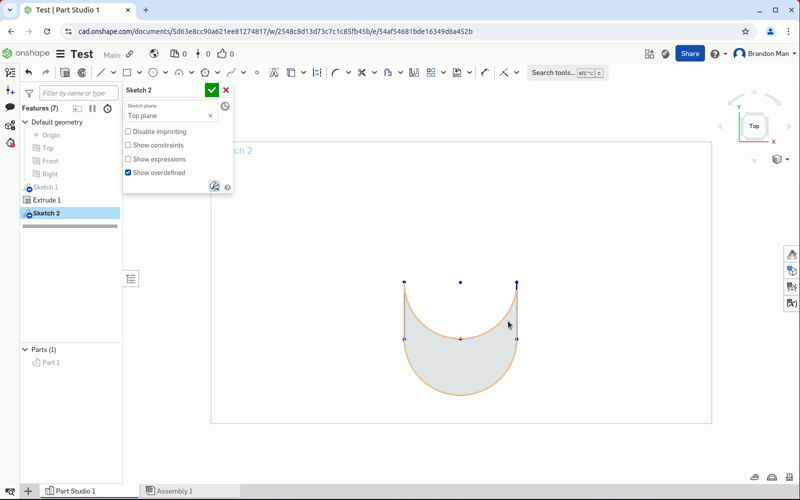
scroll(6)
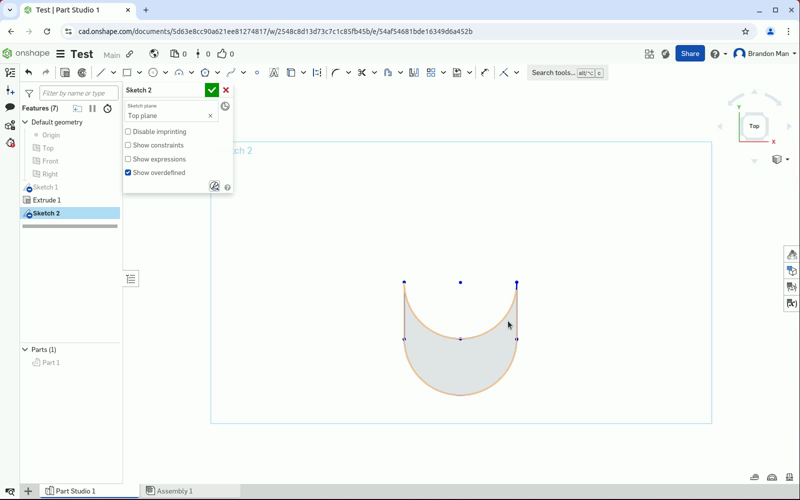
scroll(6)
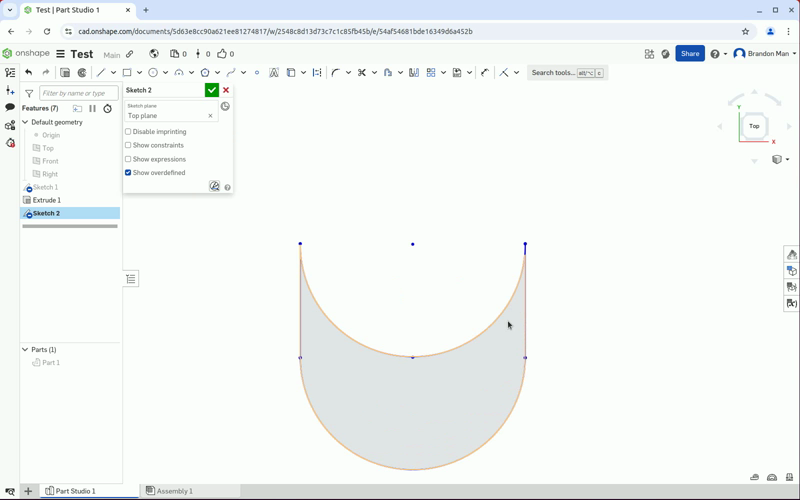
scroll(6)
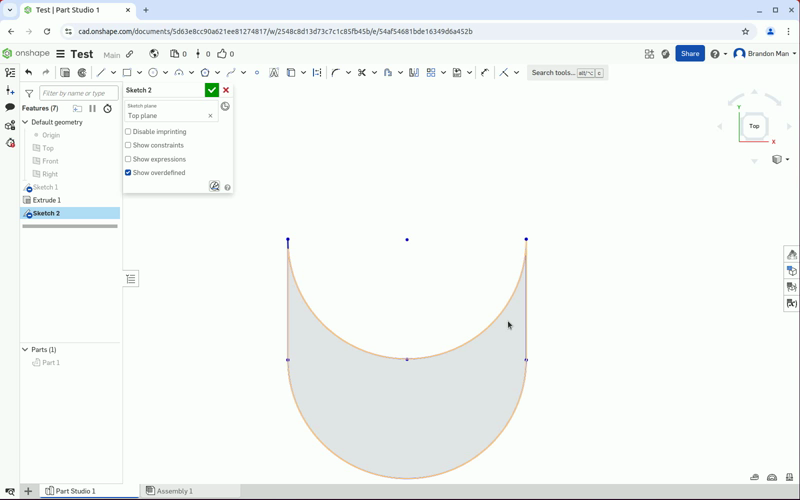
scroll(6)
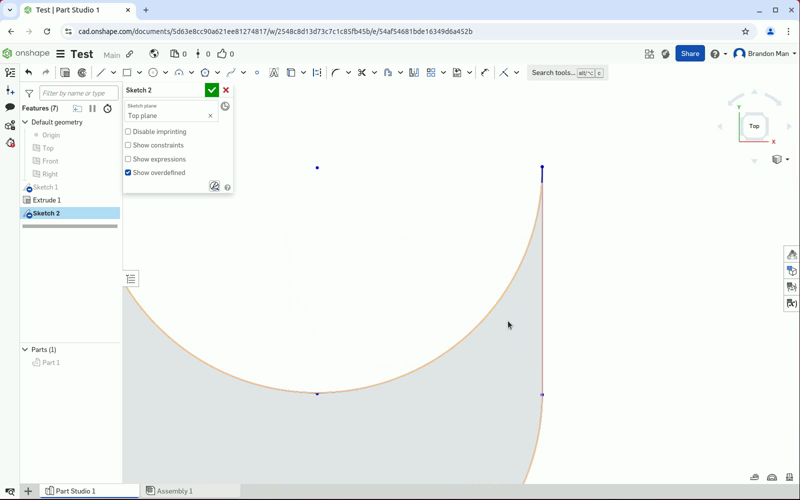
scroll(6)
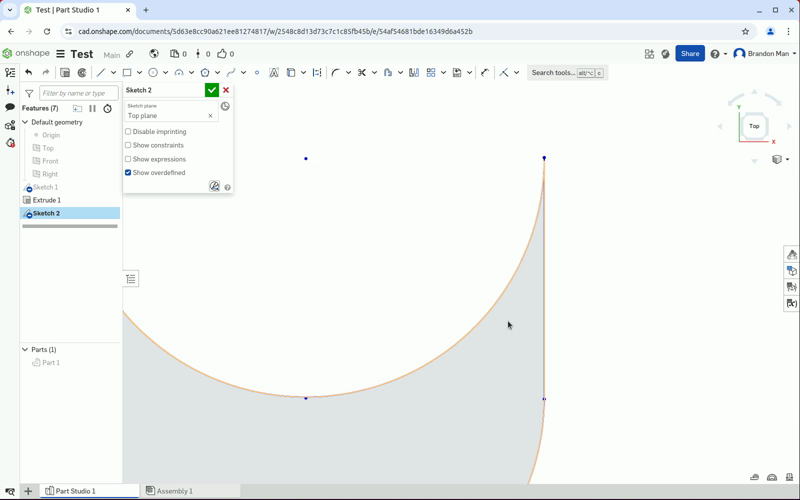
scroll(6)
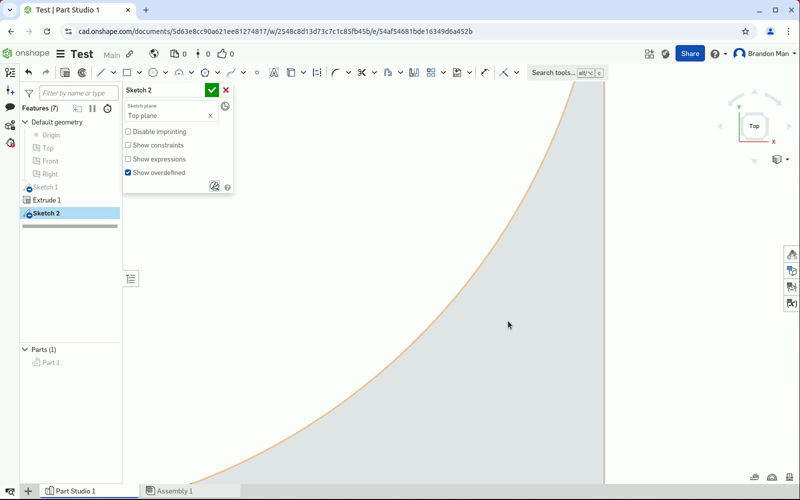
click(508, 320)
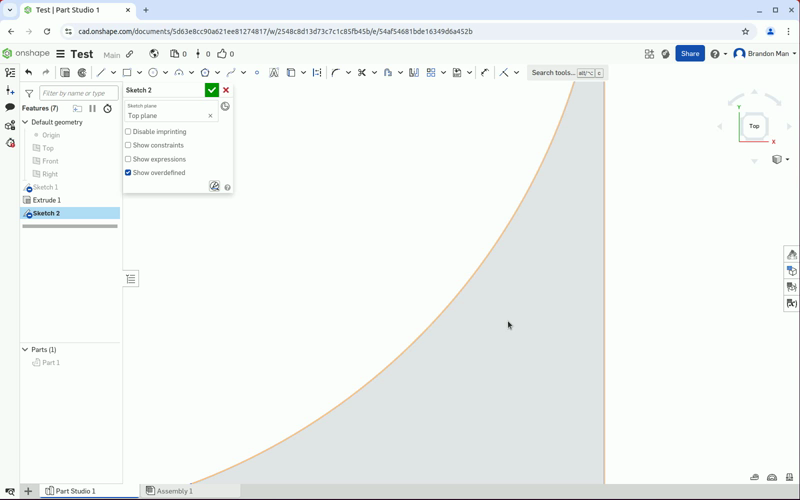
scroll(-6)
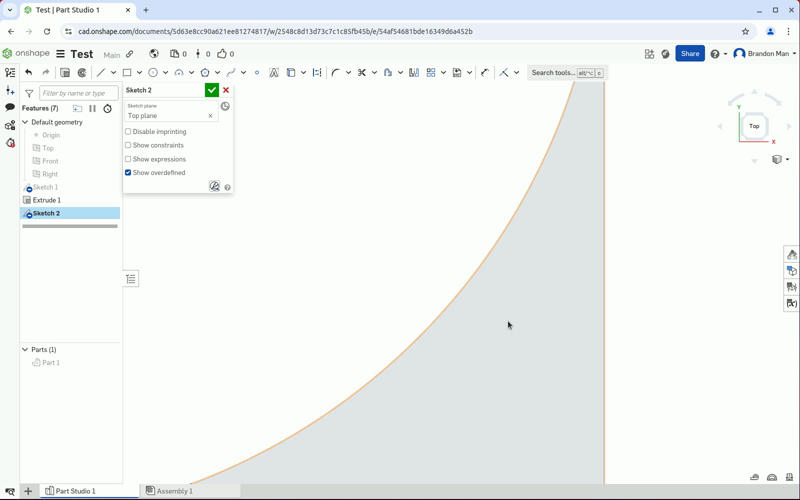
scroll(-6)
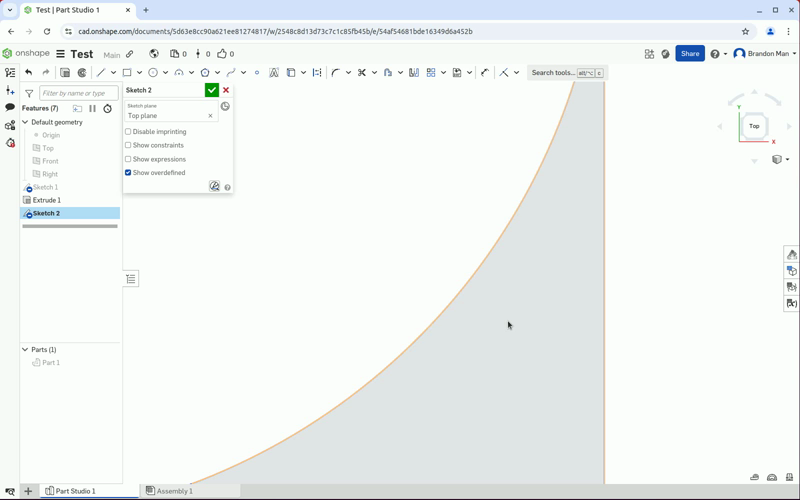
scroll(-6)
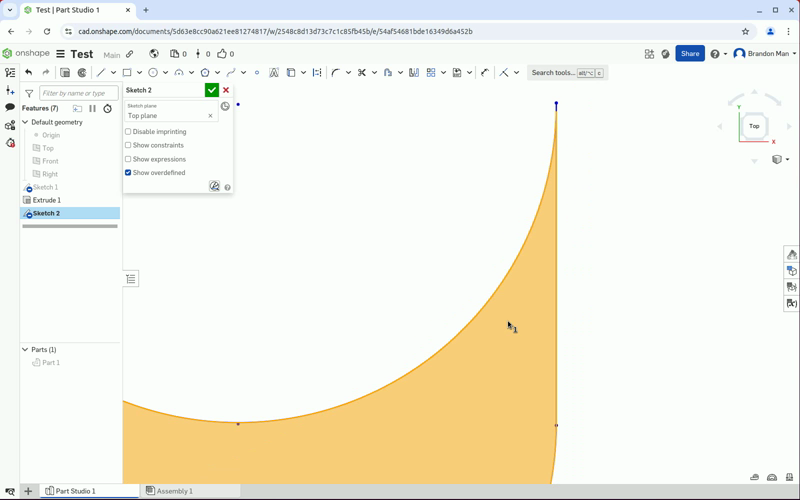
scroll(-6)
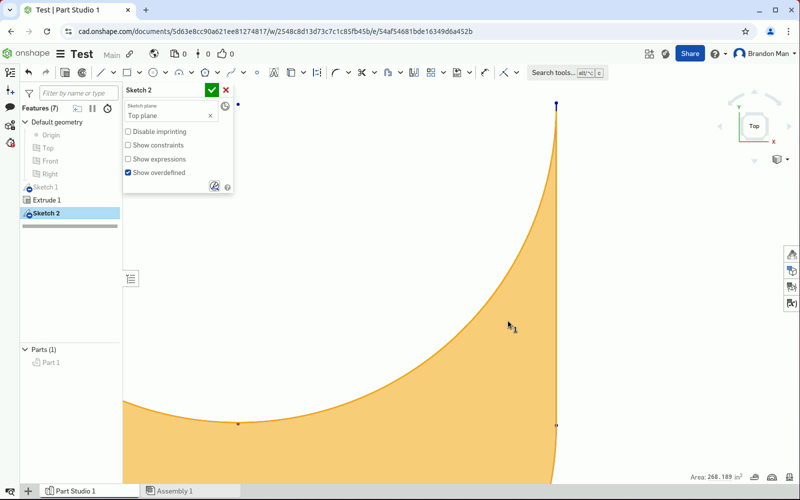
scroll(-6)
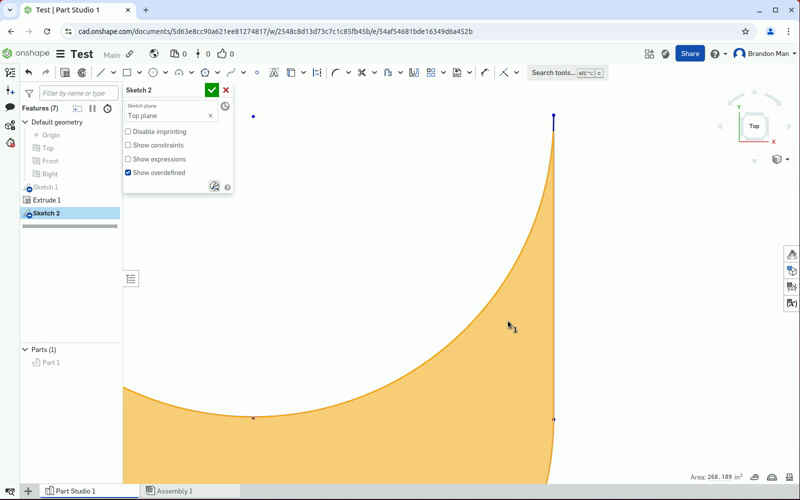
scroll(-6)
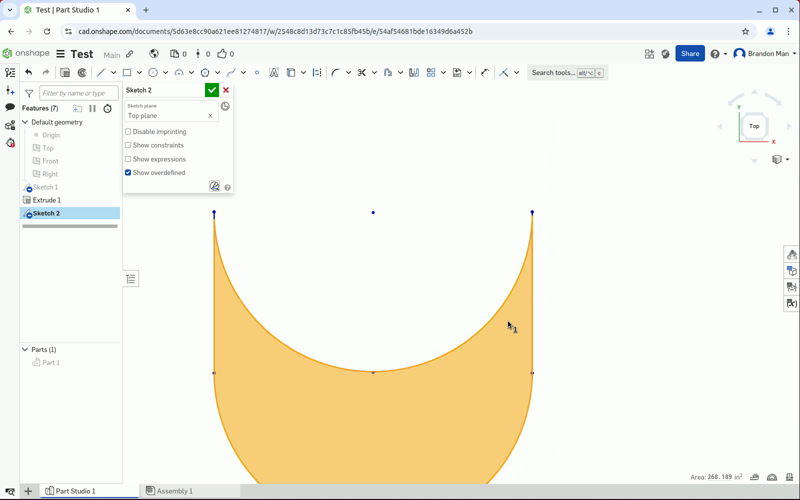
scroll(-6)
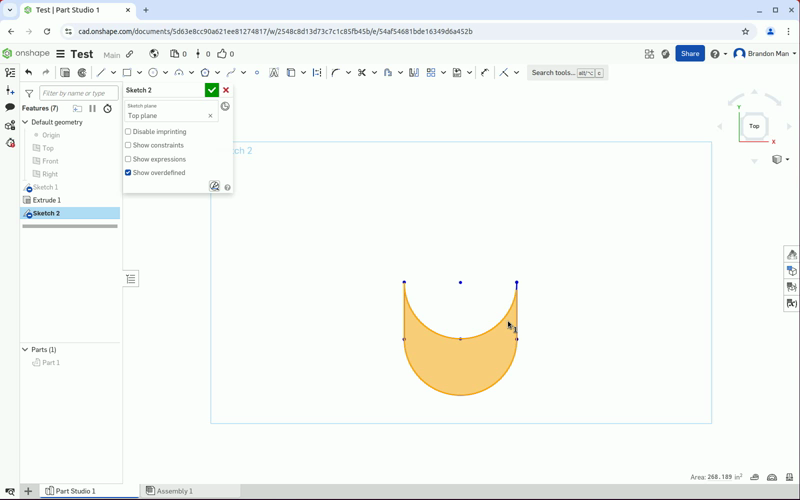
mouse_move(73, 352)
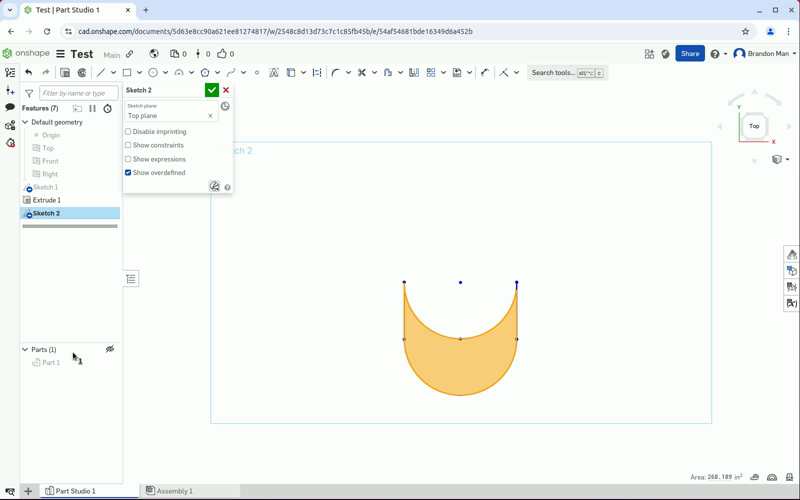
key(shift+y)
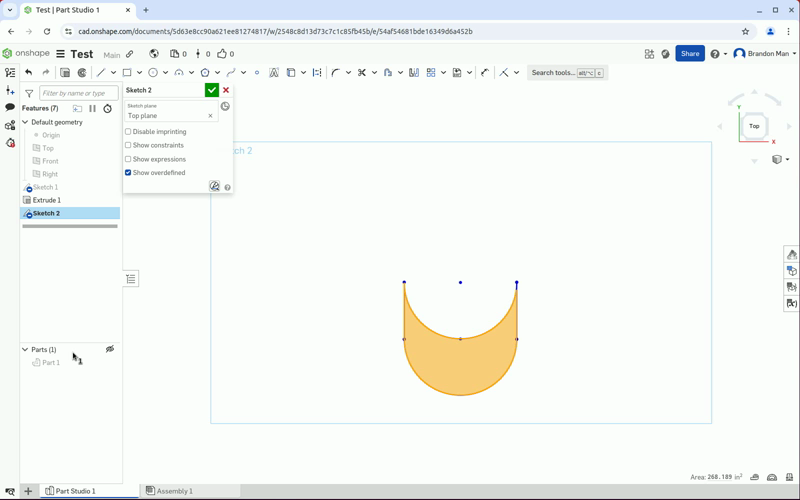
key(shift+e)
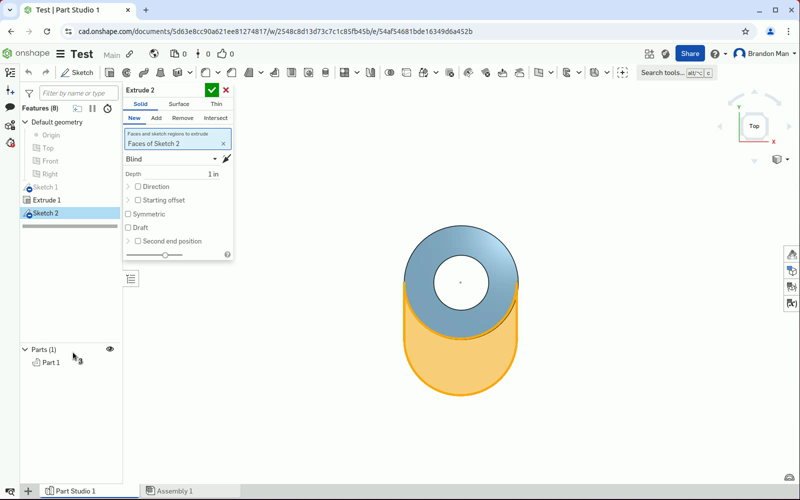
mouse_move(143, 106)
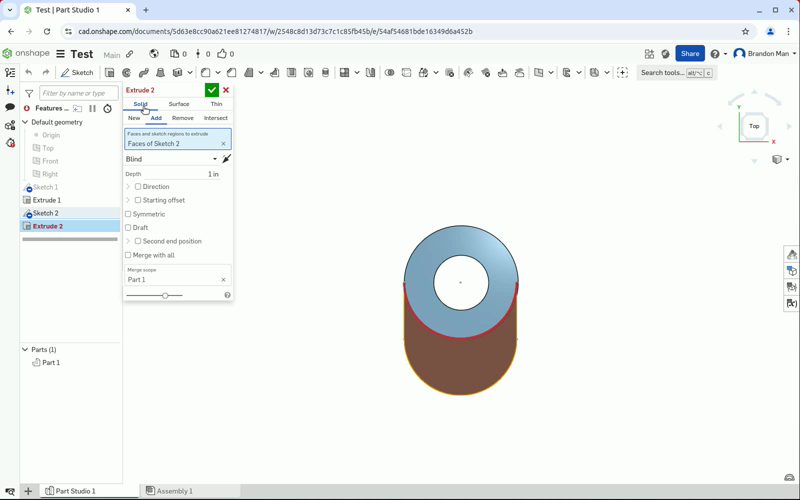
click(143, 106)
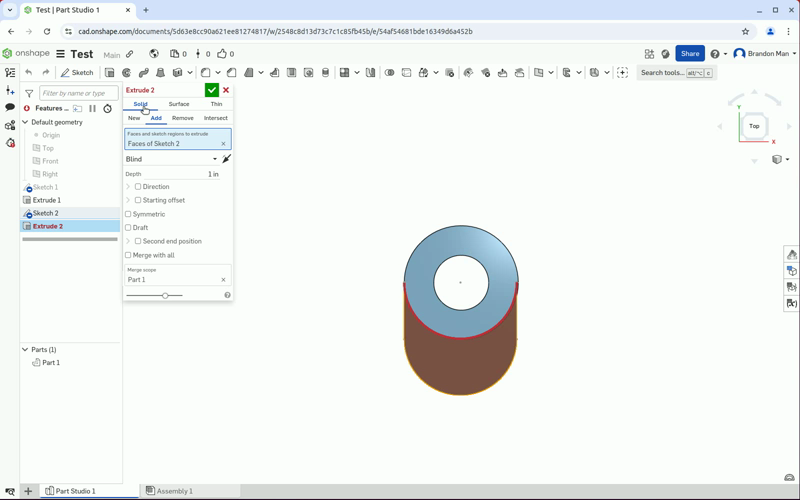
mouse_move(137, 120)
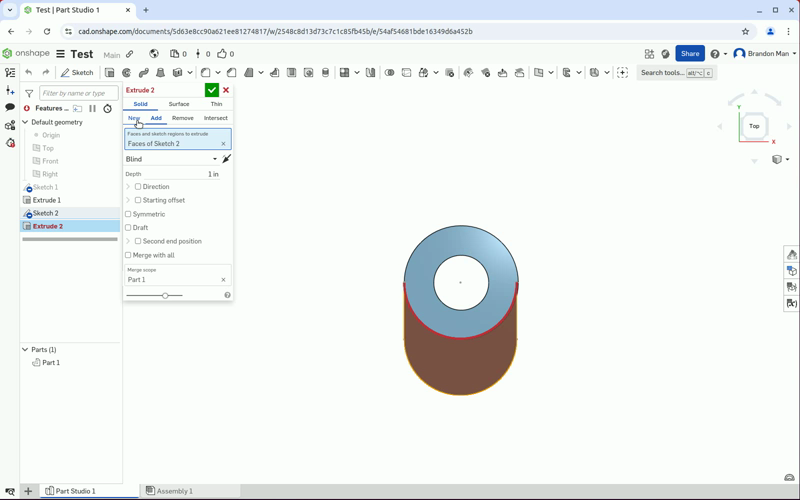
click(137, 120)
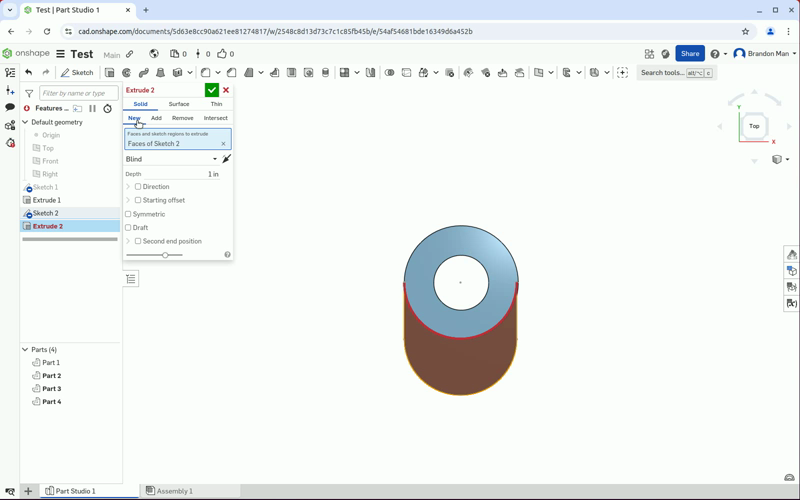
key(tab, 4)
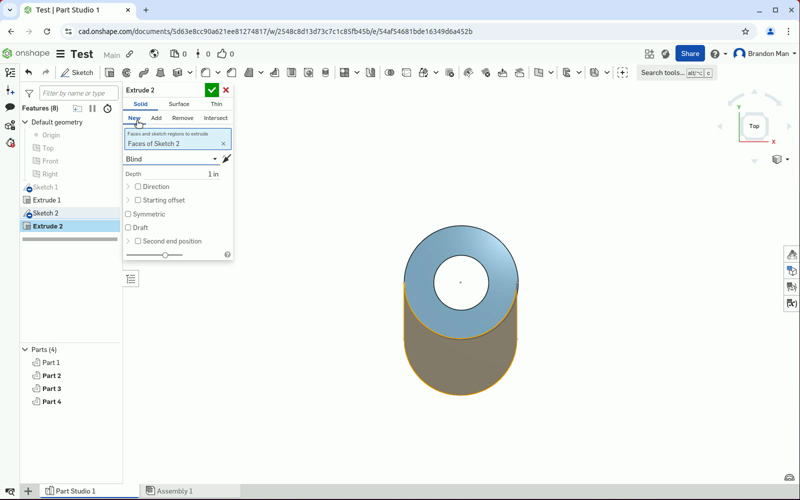
text(-5.296)
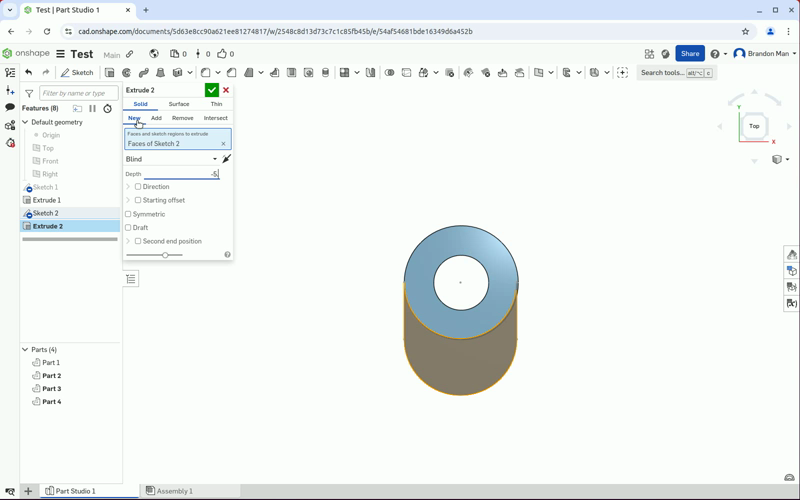
key(enter)
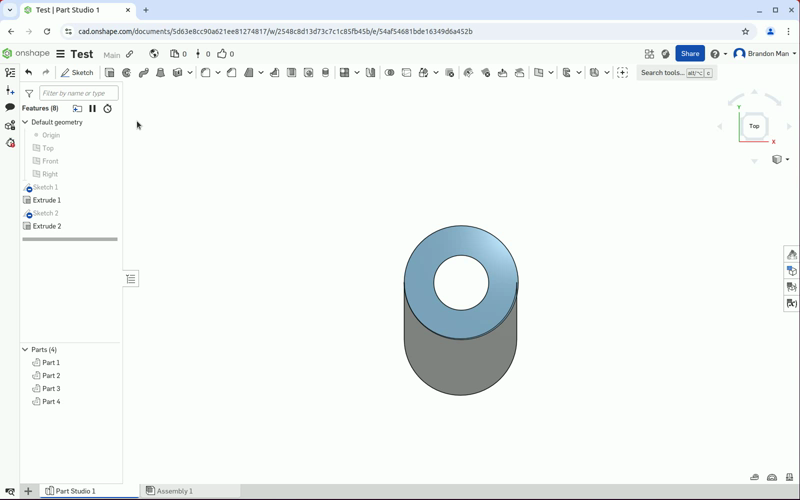
key(shift+h)
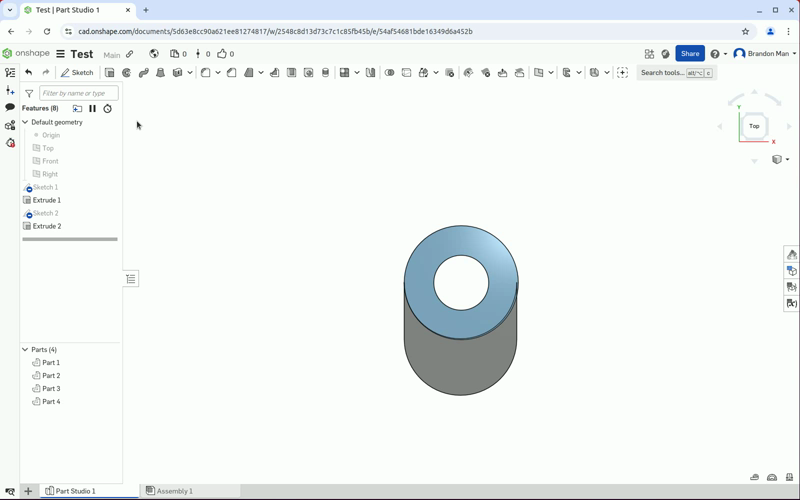
key(shift+h)
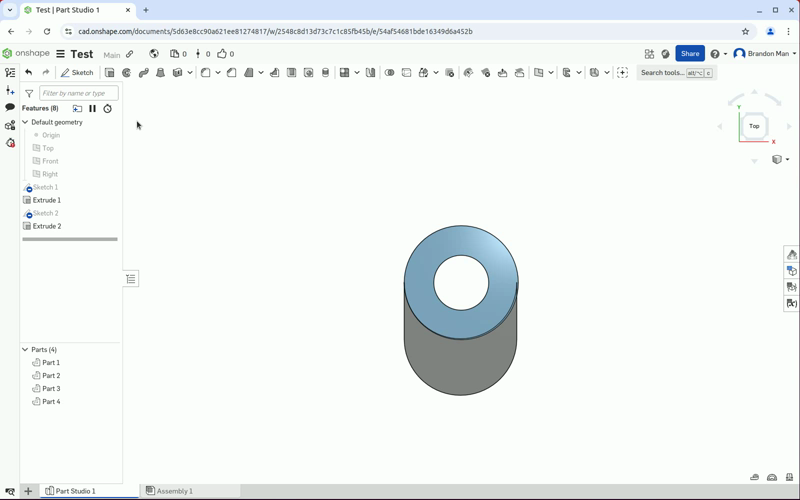
key(shift+7)
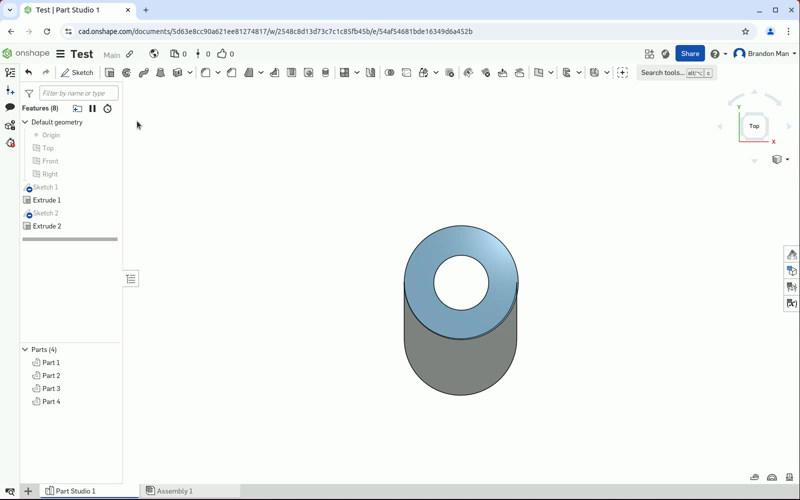
key(up, 3)
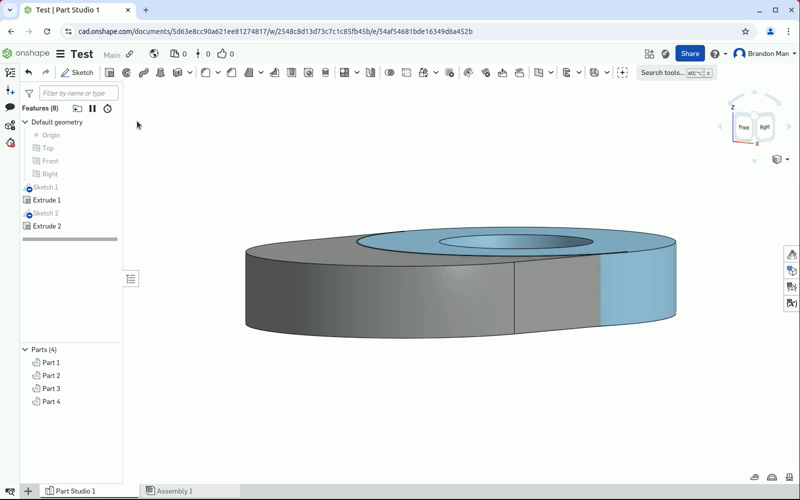
key(left, 3)
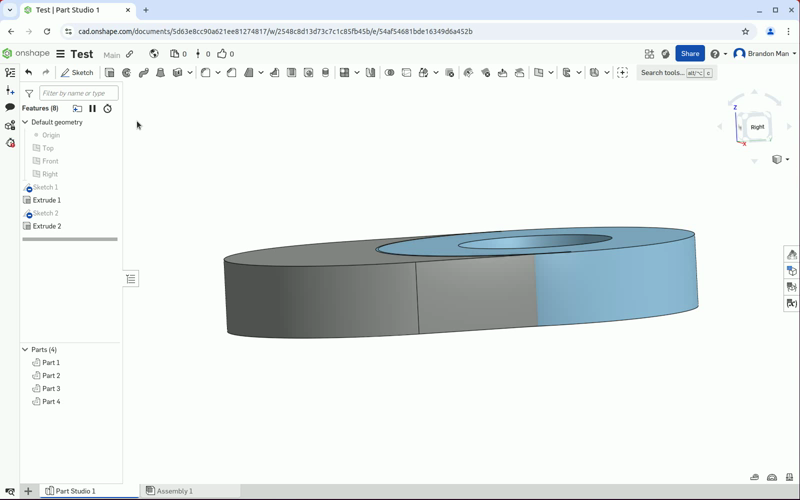
key(right, 3)
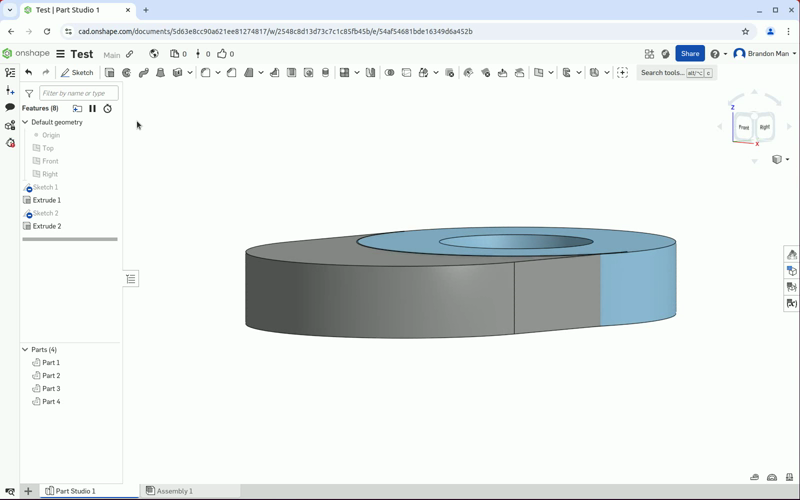
key(down, 3)
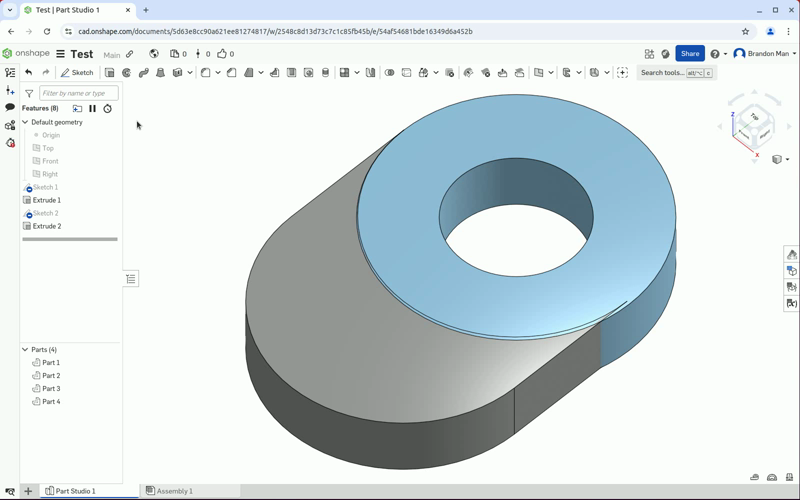
mouse_move(73, 189)
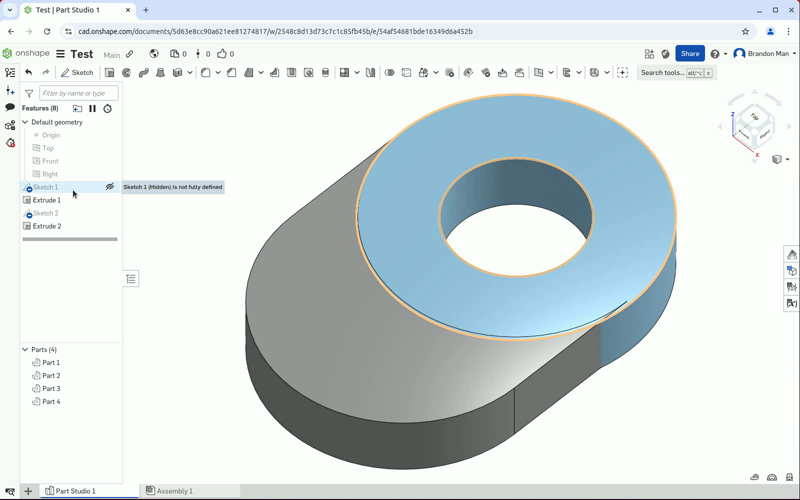
click(73, 189)